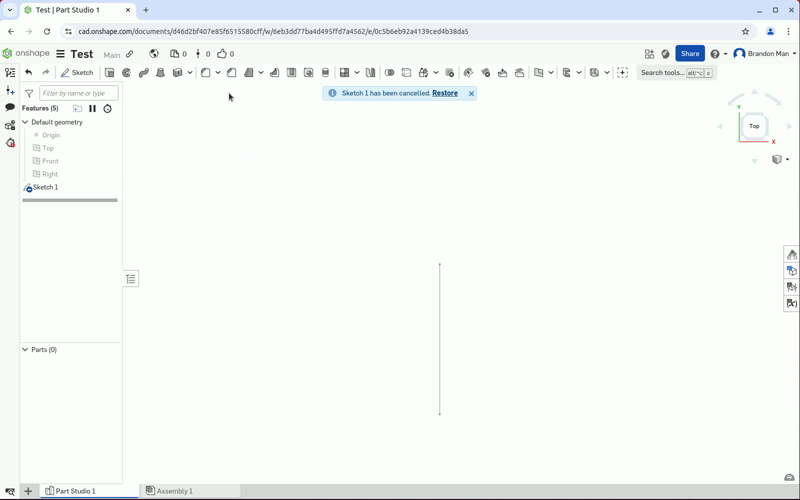
key(shift+h)
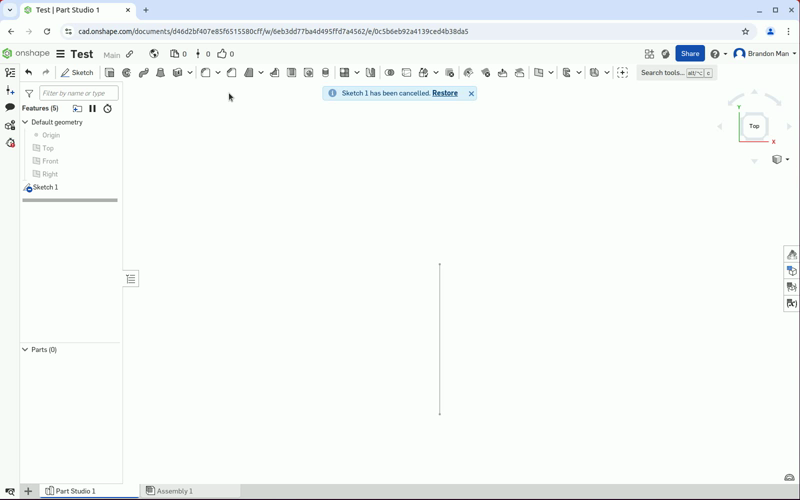
key(shift+s)
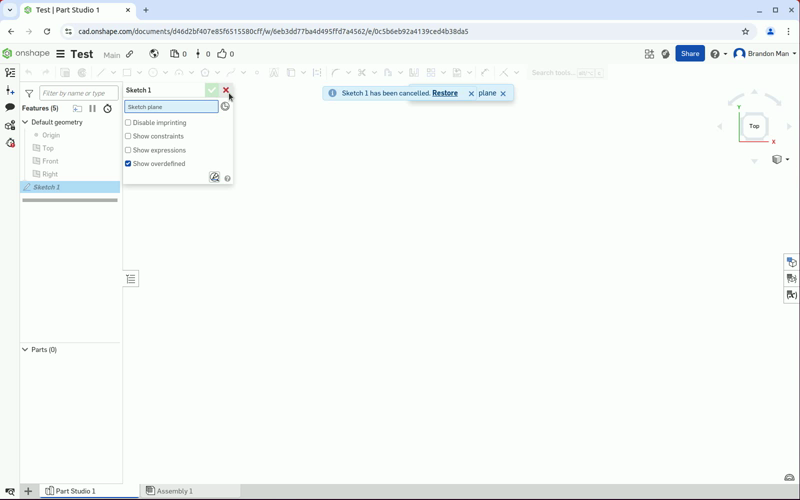
mouse_move(73, 150)
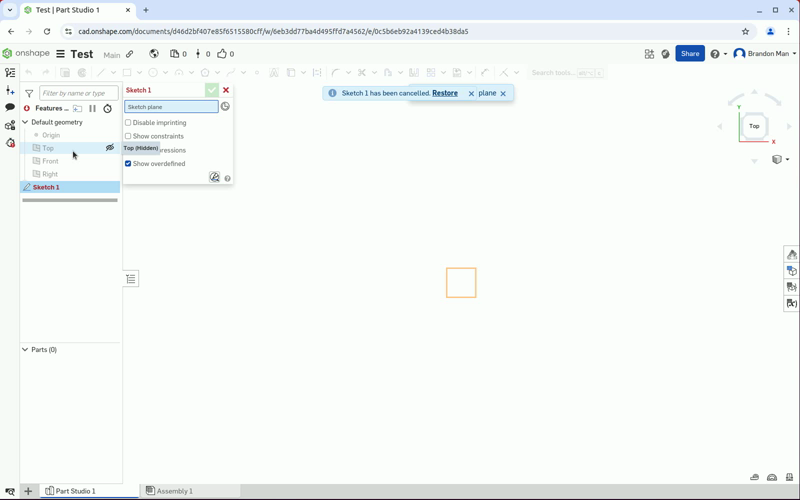
click(73, 150)
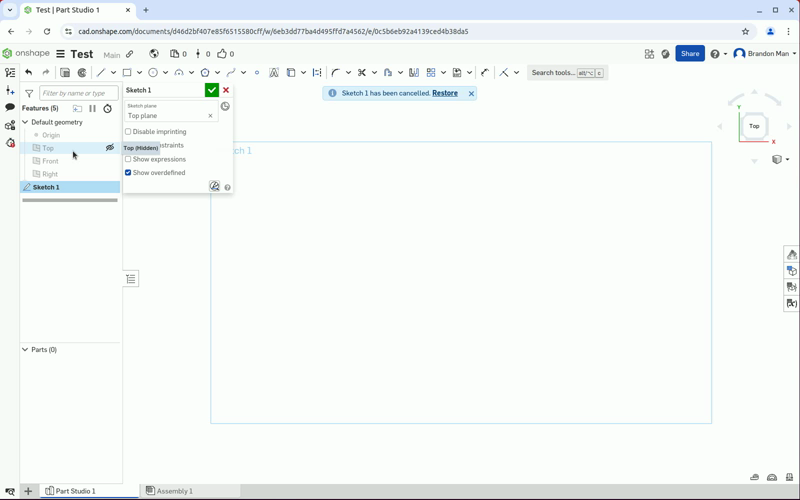
mouse_move(73, 352)
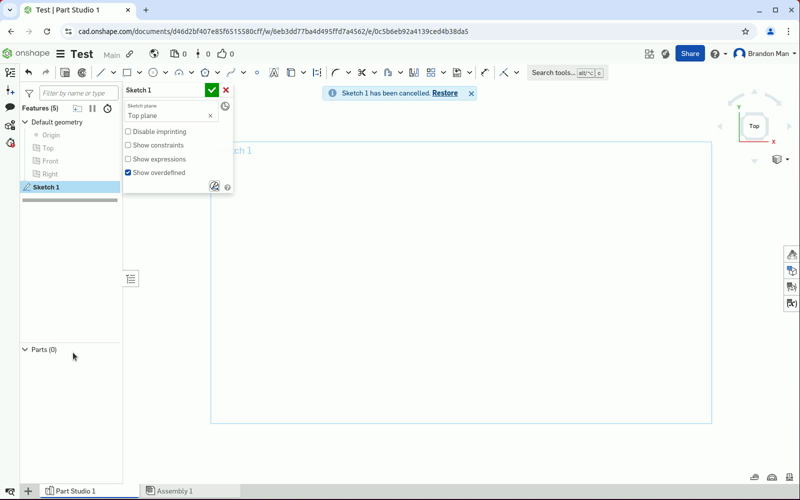
key(y)
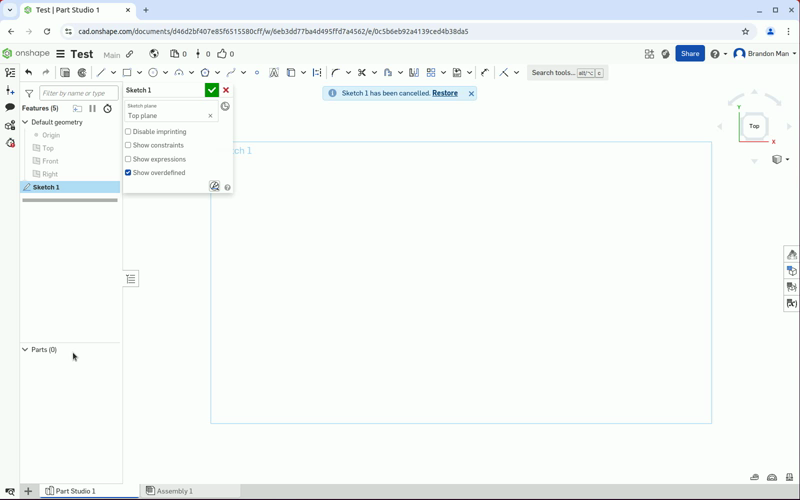
key(a)
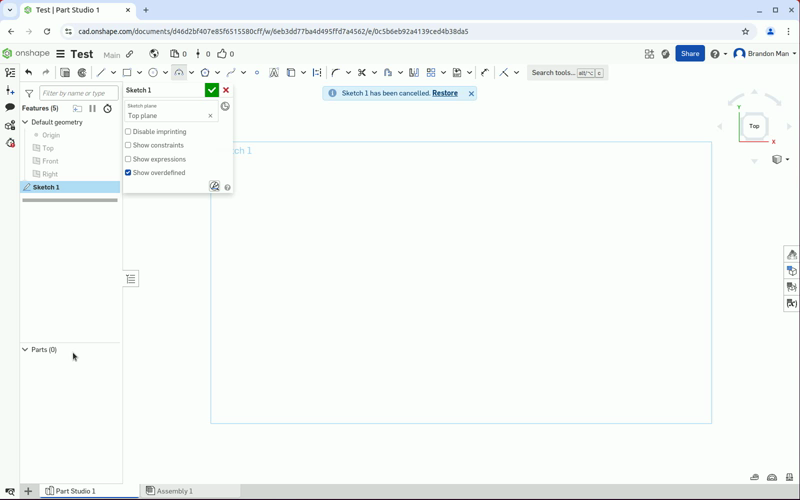
key_down(shift)
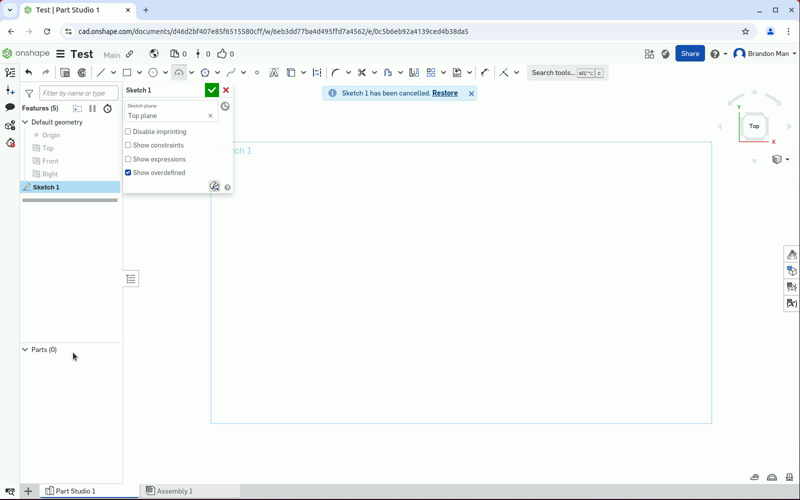
mouse_move(359, 335)
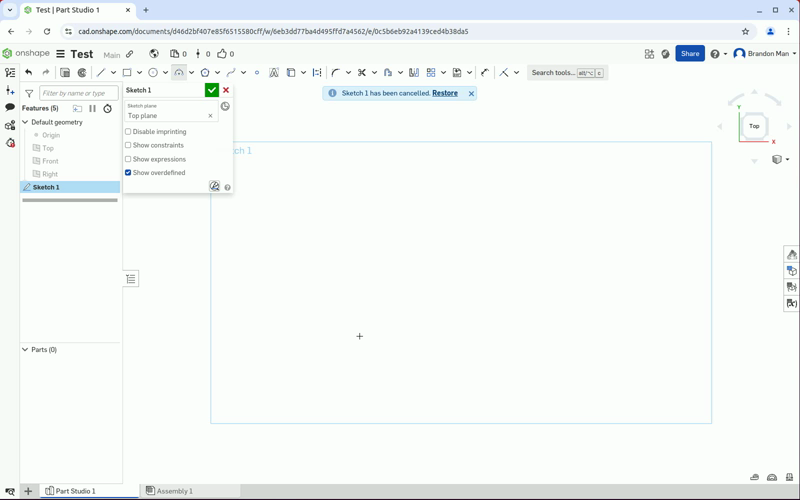
click(359, 335)
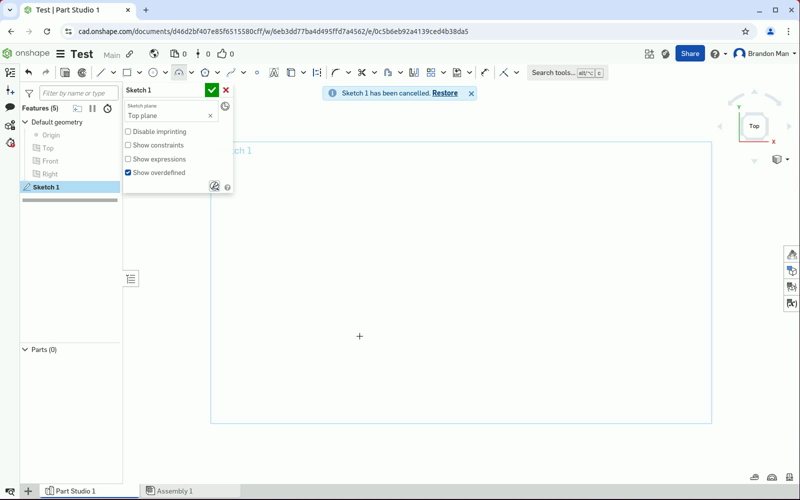
key_up(shift)
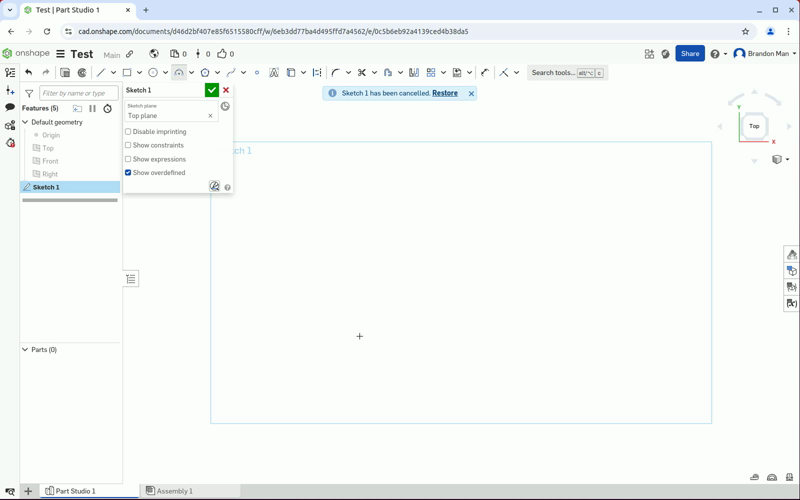
key_down(shift)
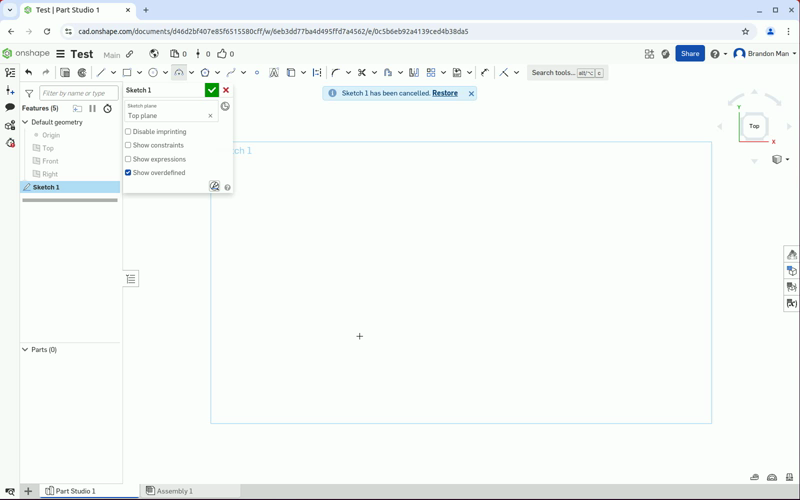
mouse_move(372, 346)
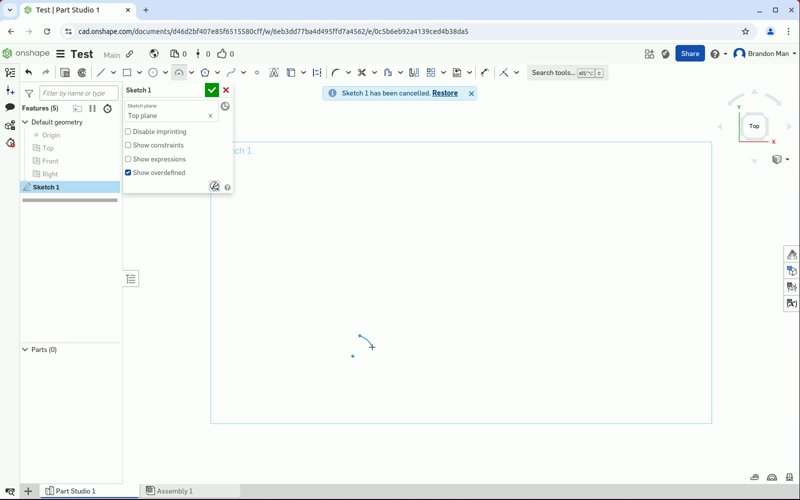
click(372, 346)
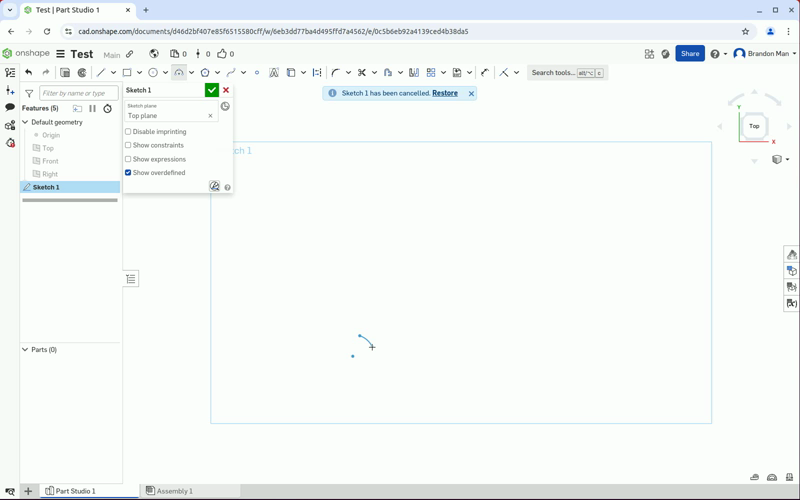
mouse_move(363, 343)
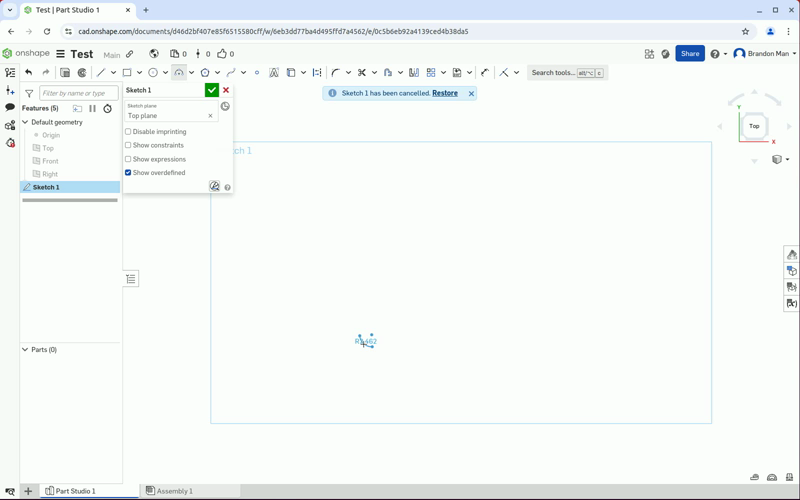
click(363, 343)
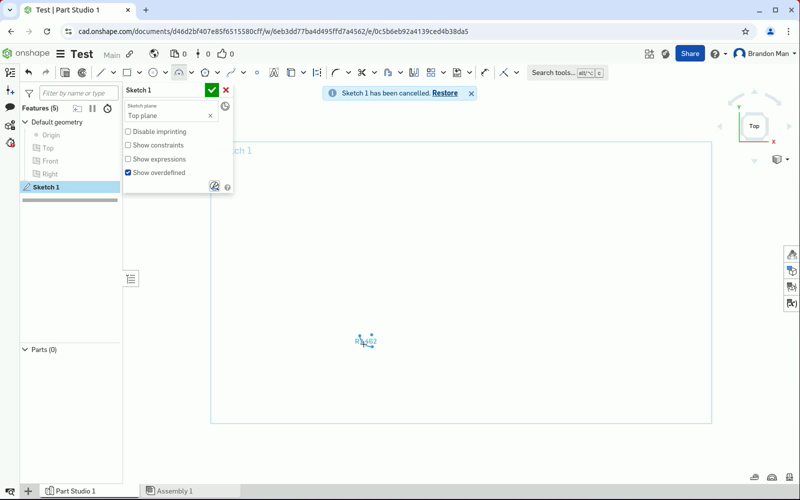
key_up(shift)
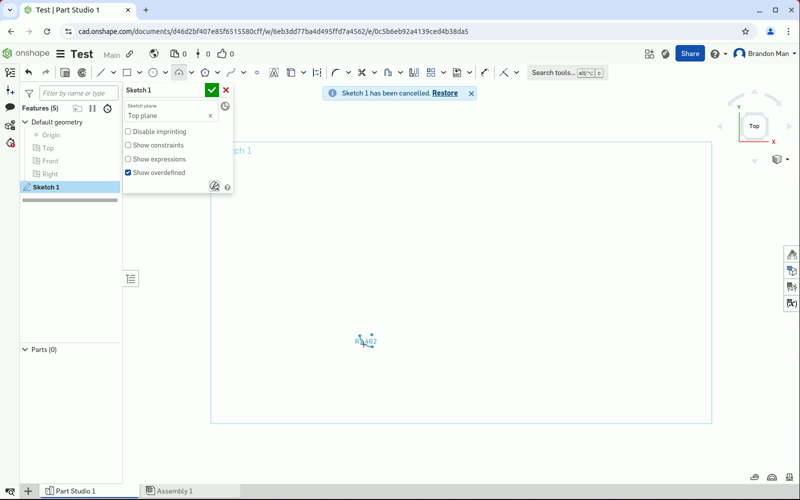
key(esc)
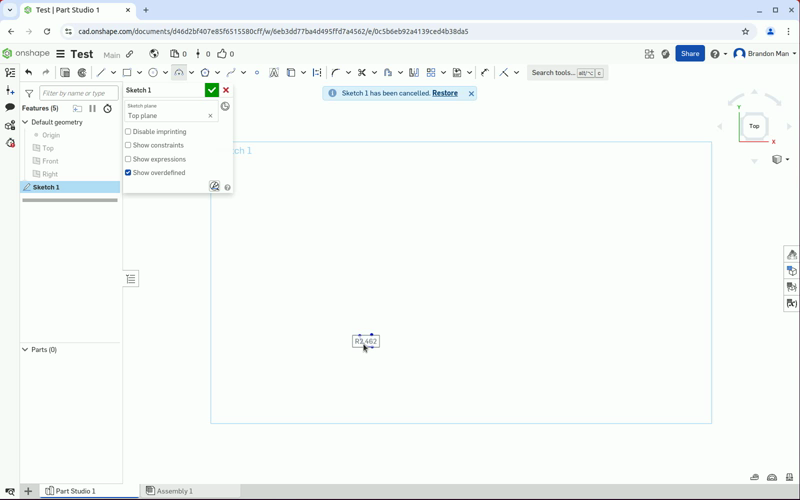
key(l)
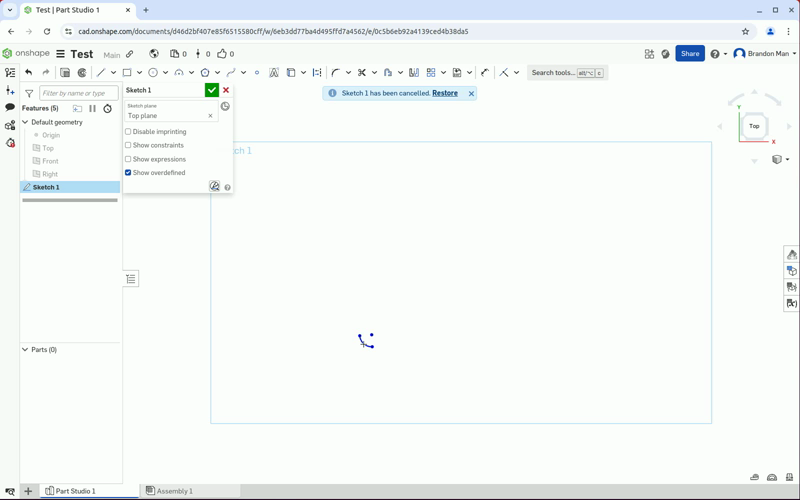
mouse_move(372, 346)
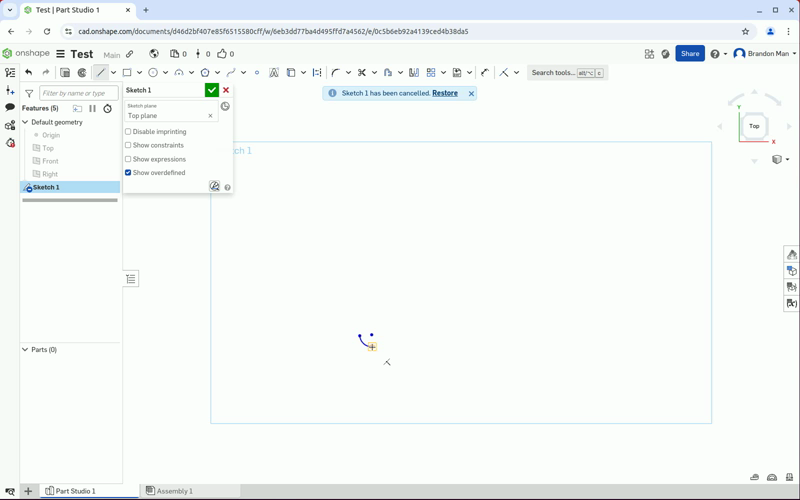
click(372, 346)
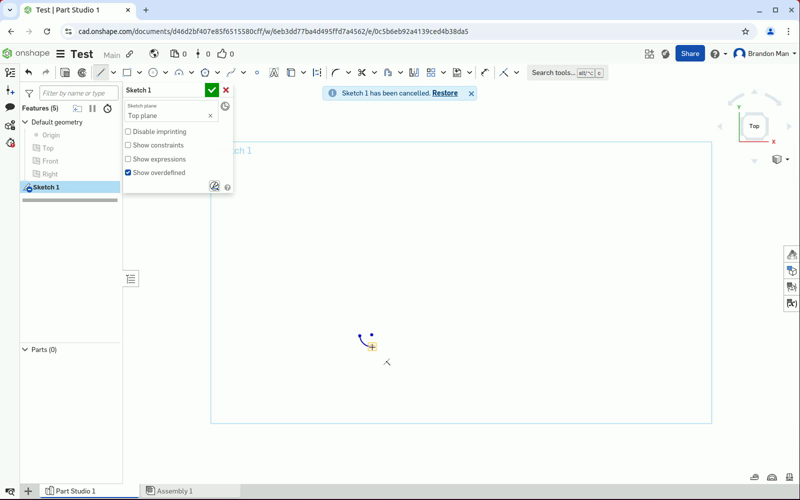
key_down(shift)
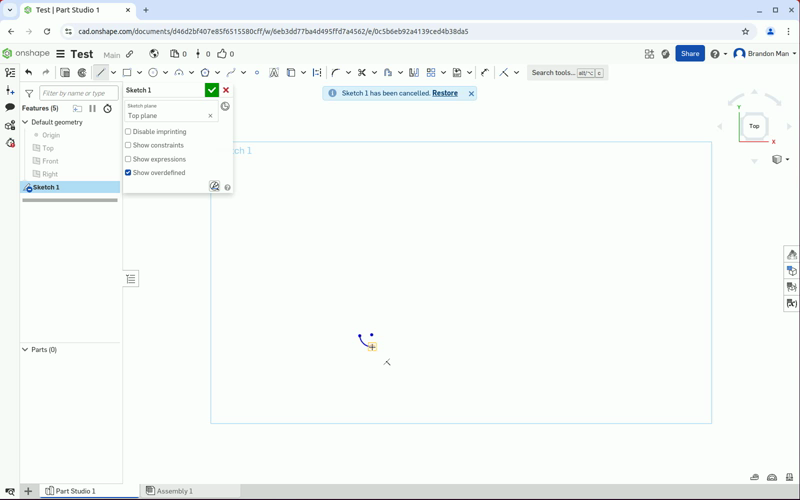
mouse_move(456, 333)
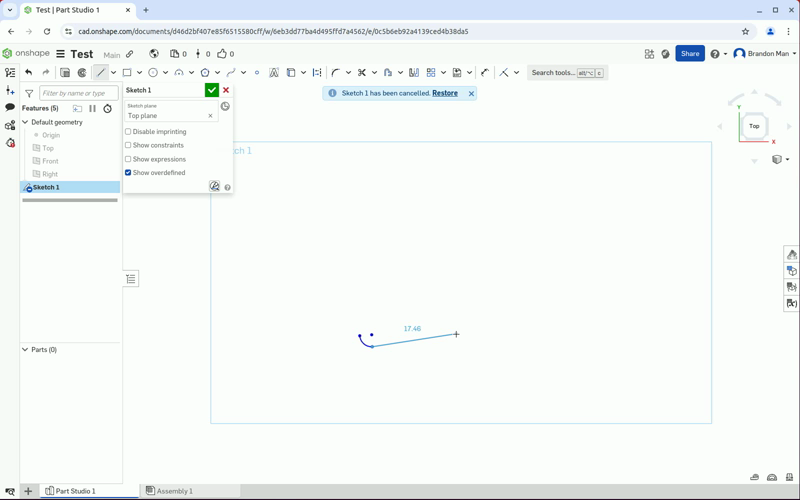
click(456, 333)
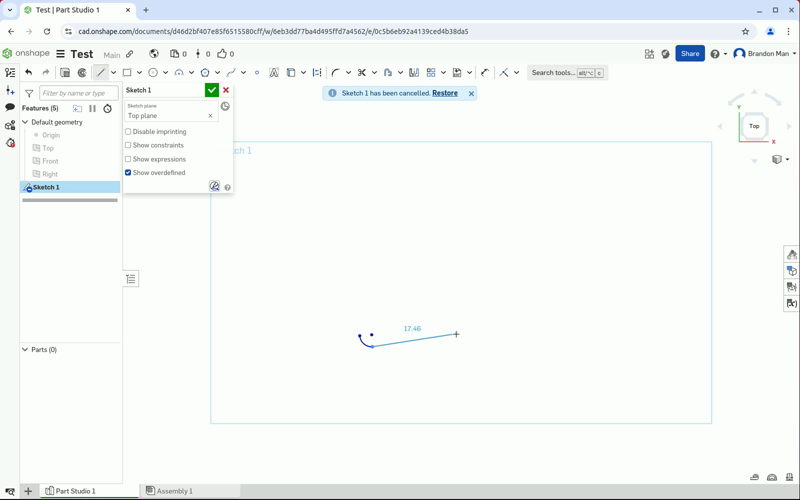
key_up(shift)
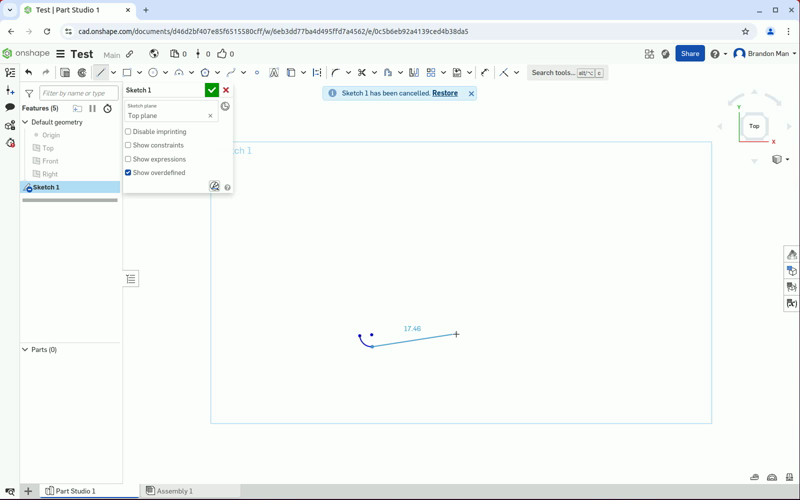
key_down(shift)
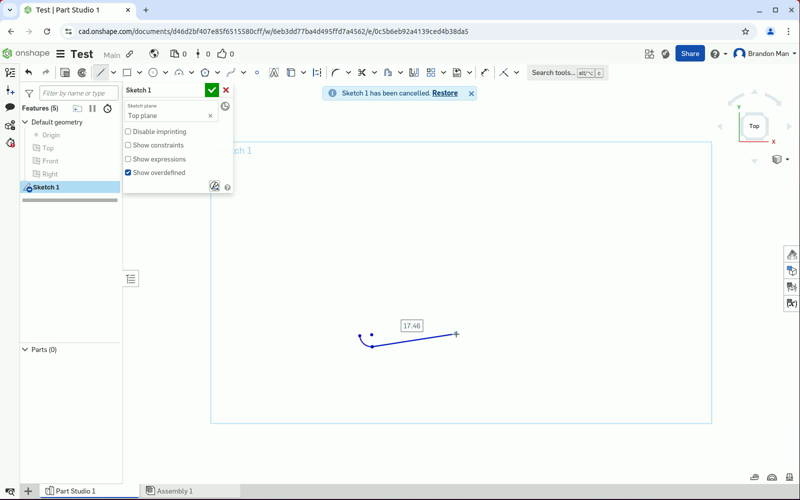
mouse_move(456, 273)
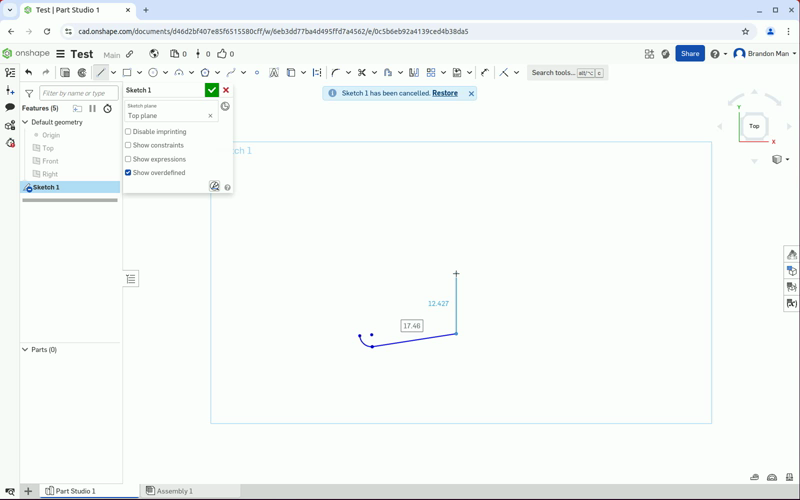
click(456, 273)
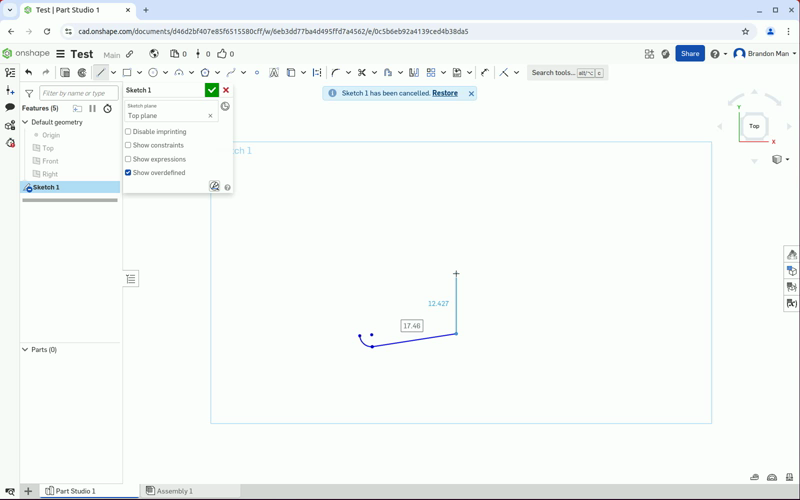
key_up(shift)
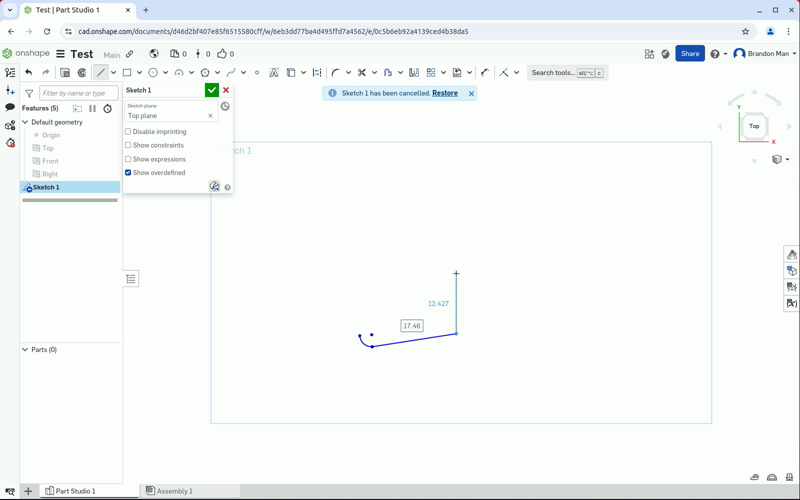
key_down(shift)
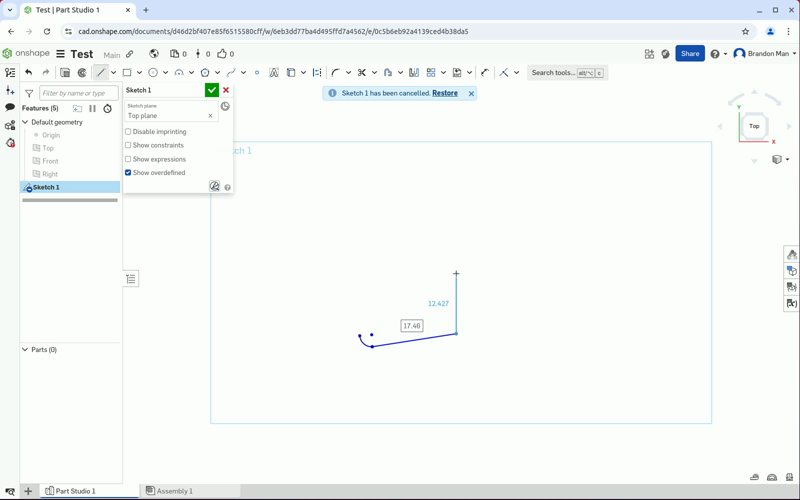
mouse_move(486, 273)
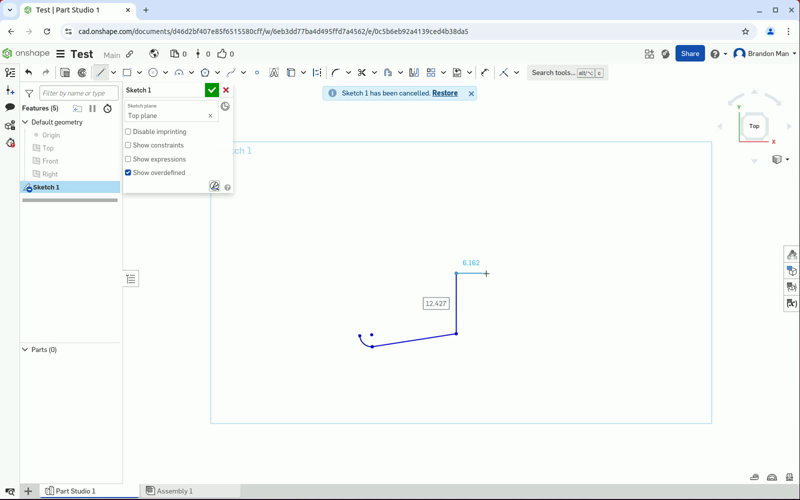
mouse_move(426, 255)
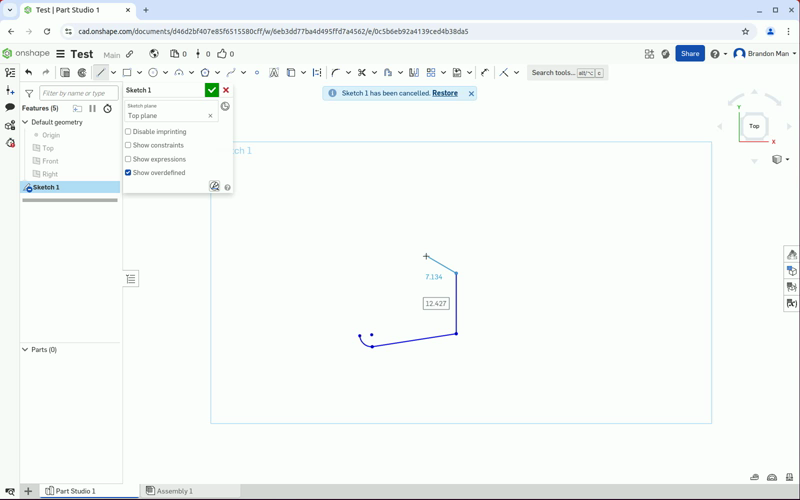
click(426, 255)
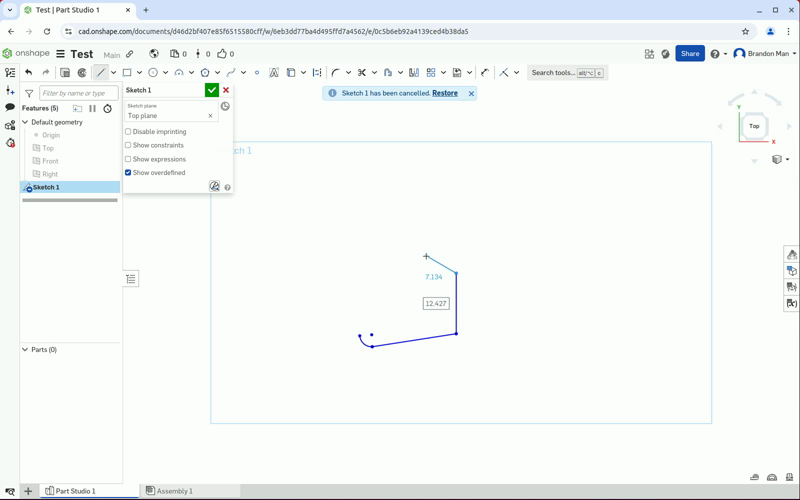
key_up(shift)
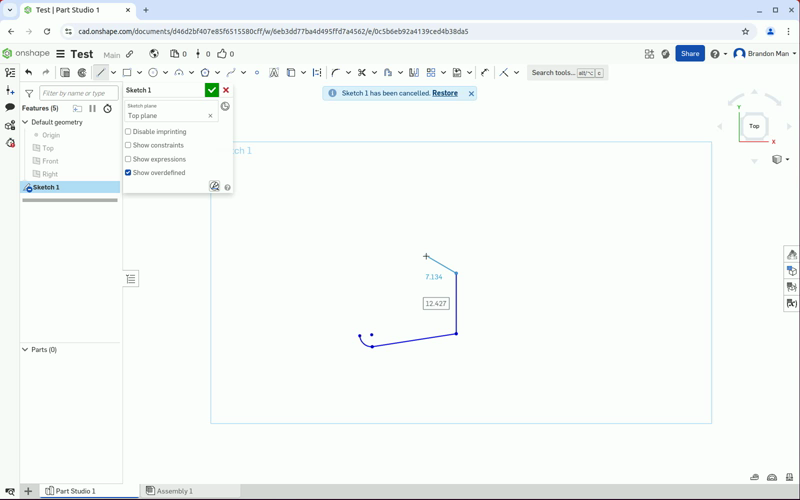
key_down(shift)
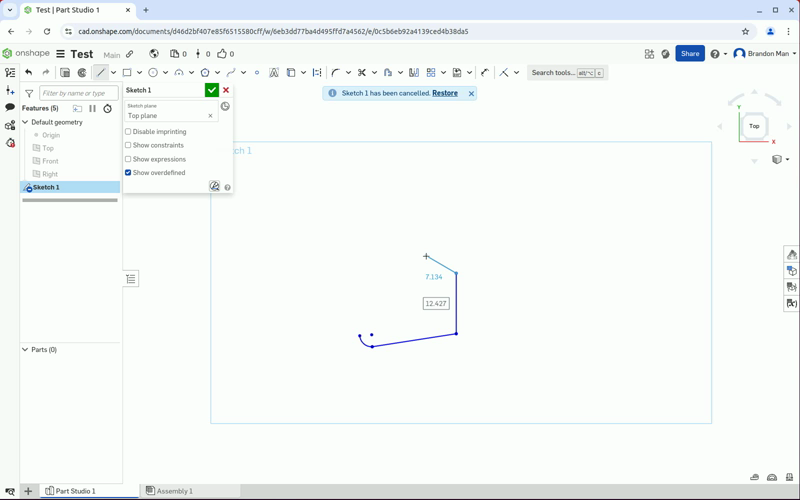
mouse_move(359, 279)
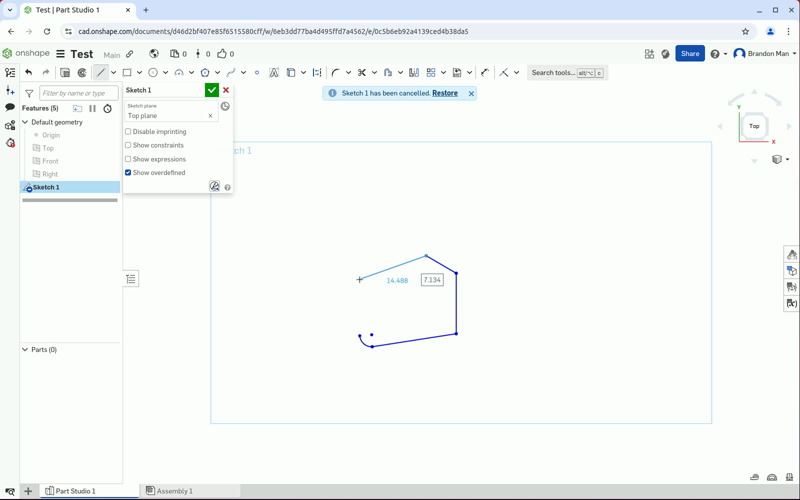
click(359, 279)
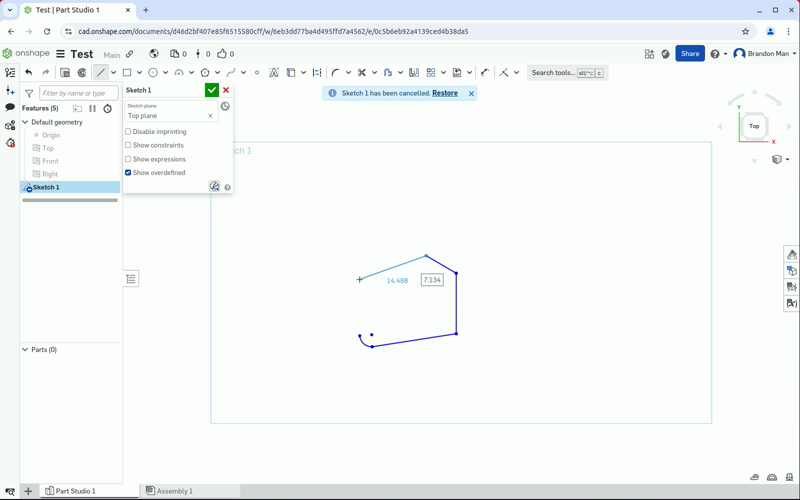
key_up(shift)
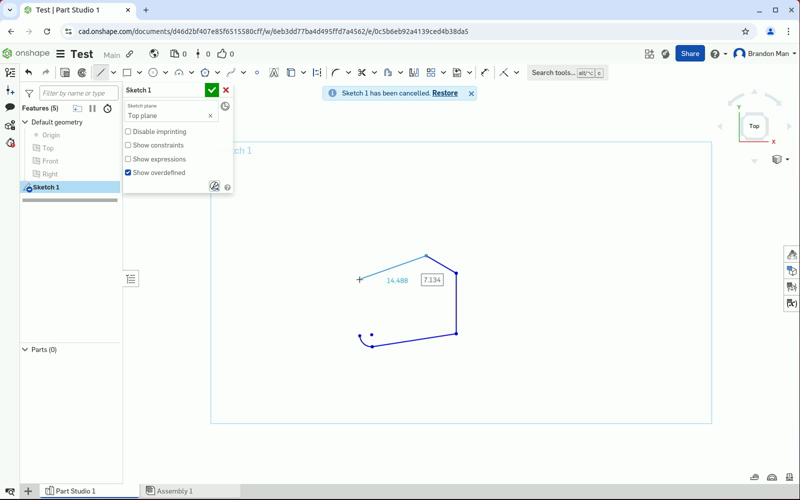
mouse_move(389, 279)
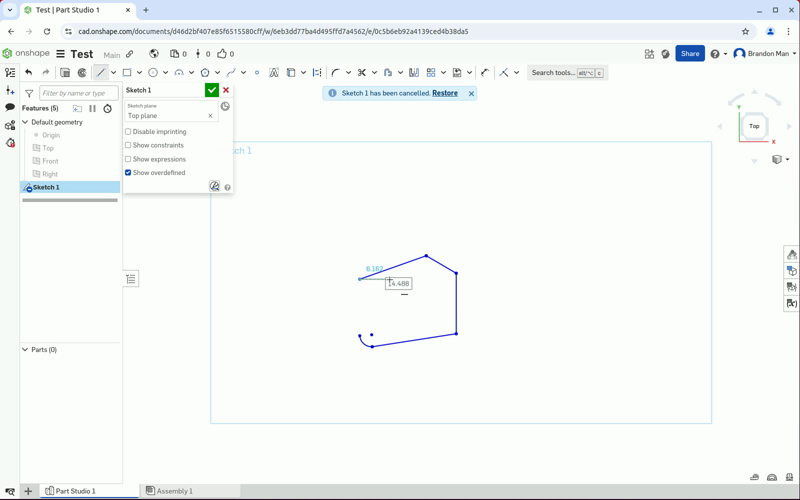
key_down(shift)
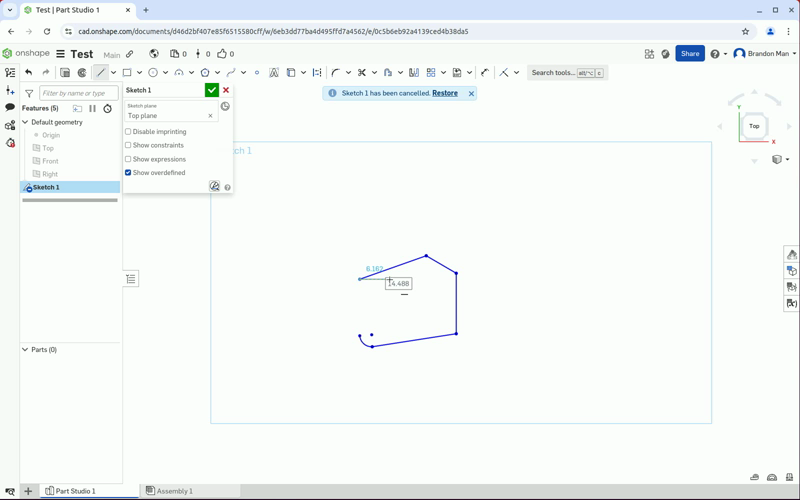
mouse_move(359, 335)
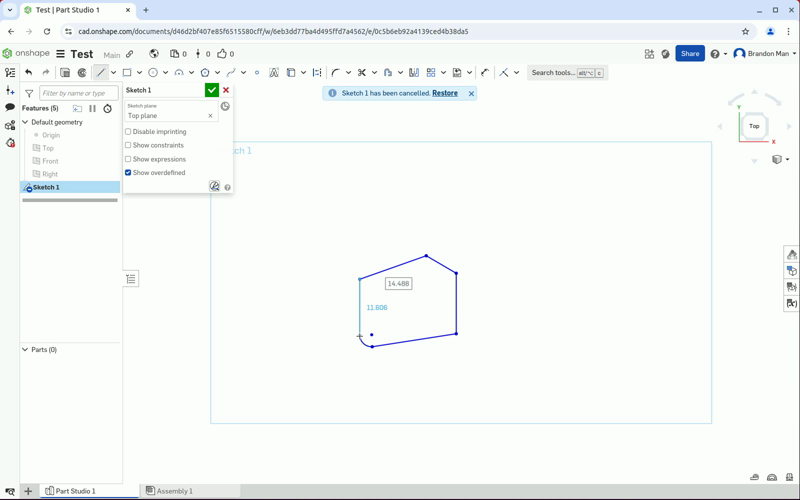
key_up(shift)
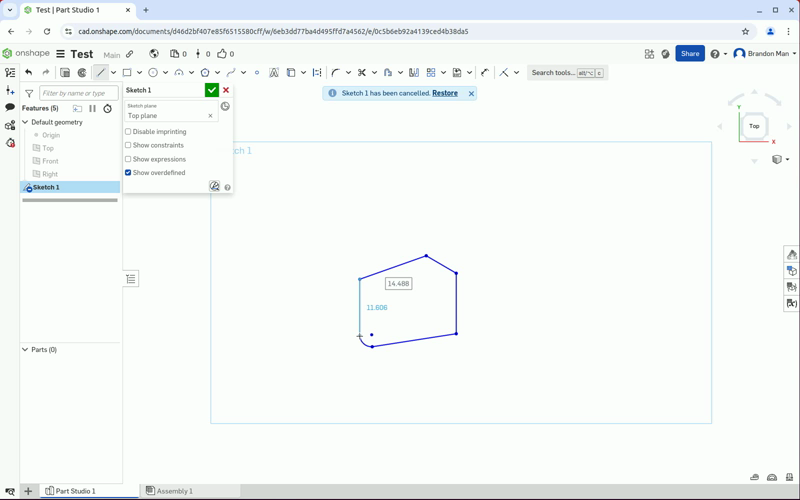
click(359, 335)
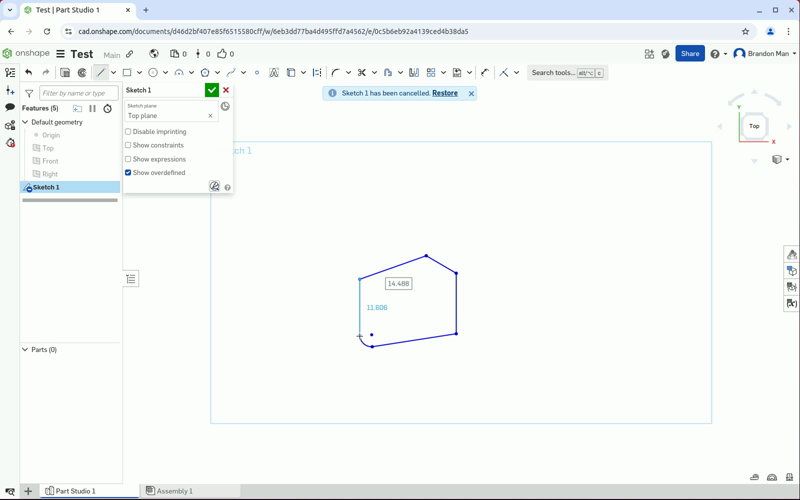
key(esc)
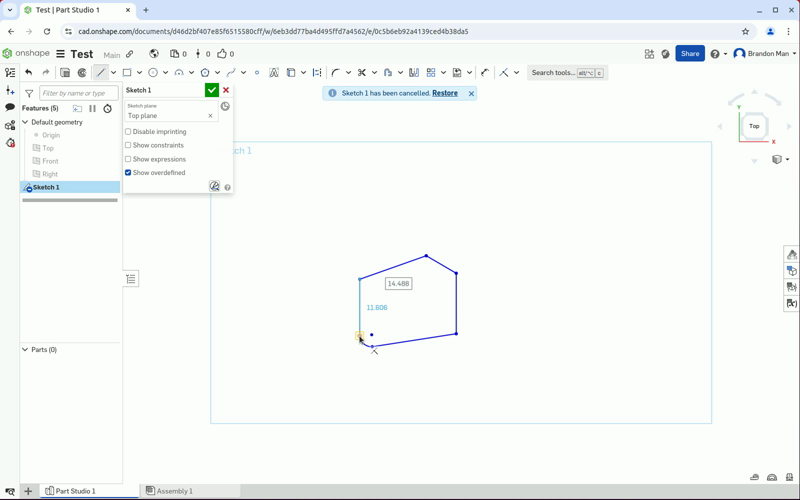
mouse_move(389, 305)
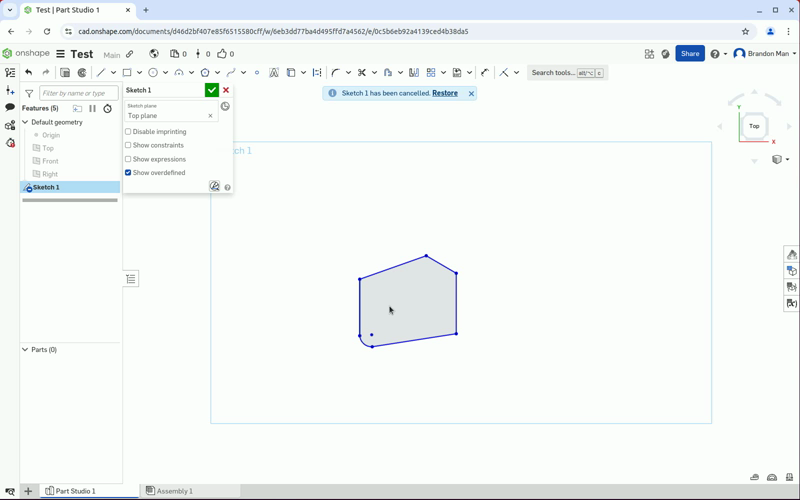
click(389, 305)
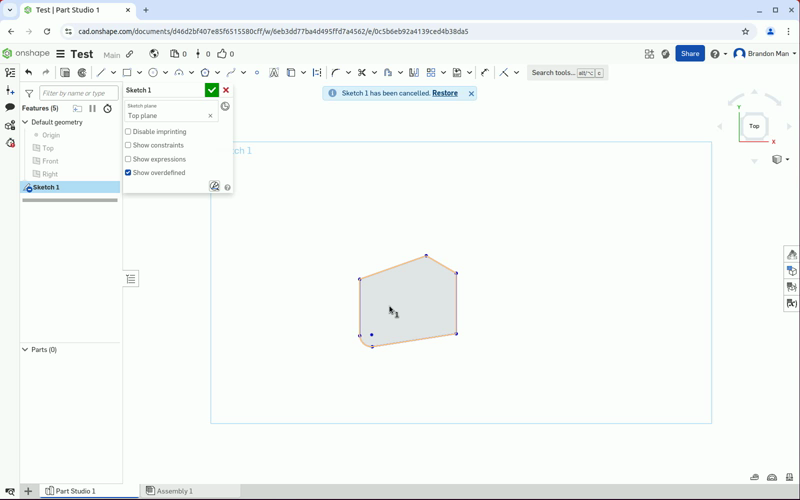
mouse_move(73, 352)
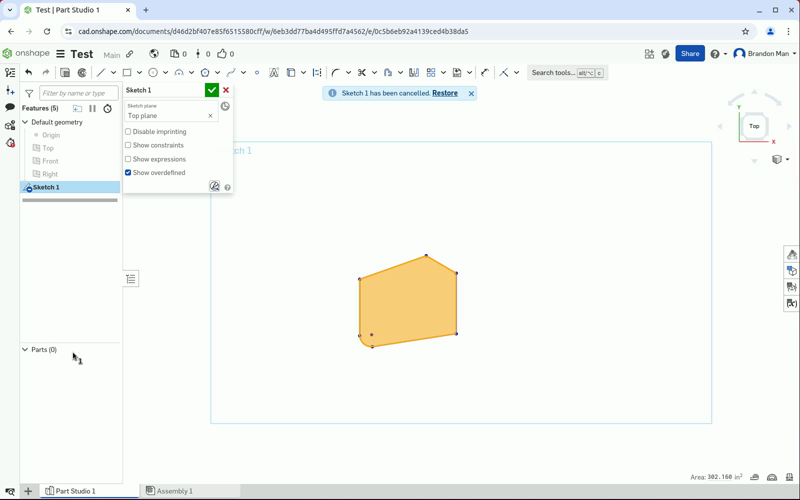
key(shift+y)
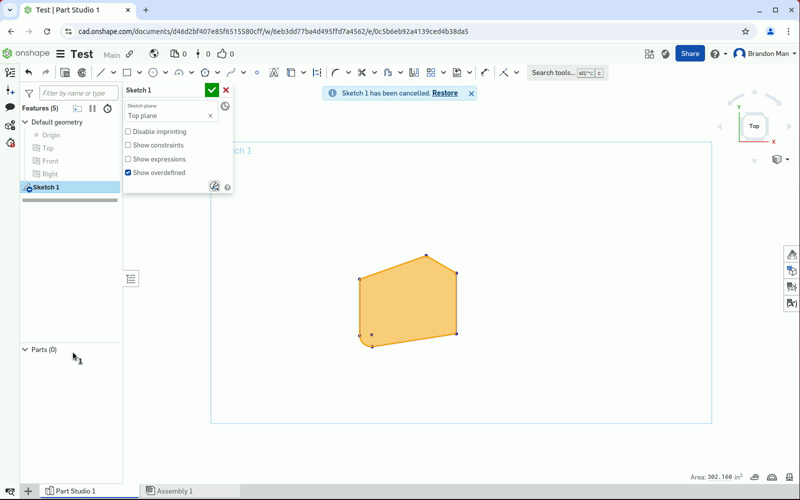
key(shift+e)
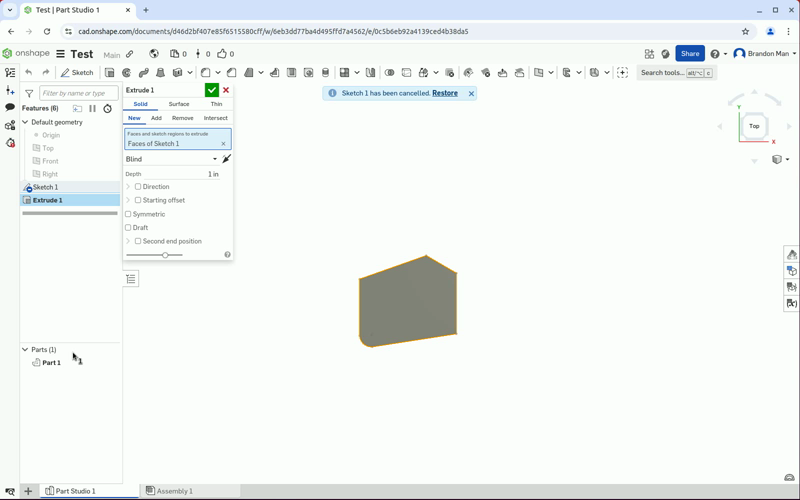
mouse_move(143, 106)
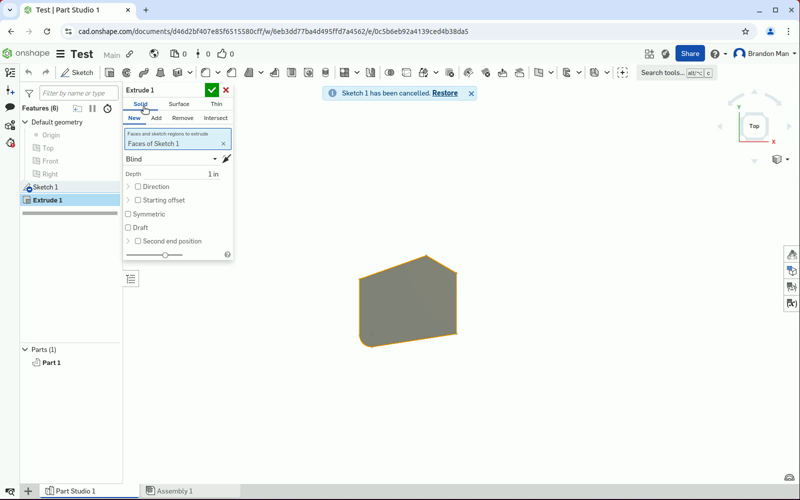
click(143, 106)
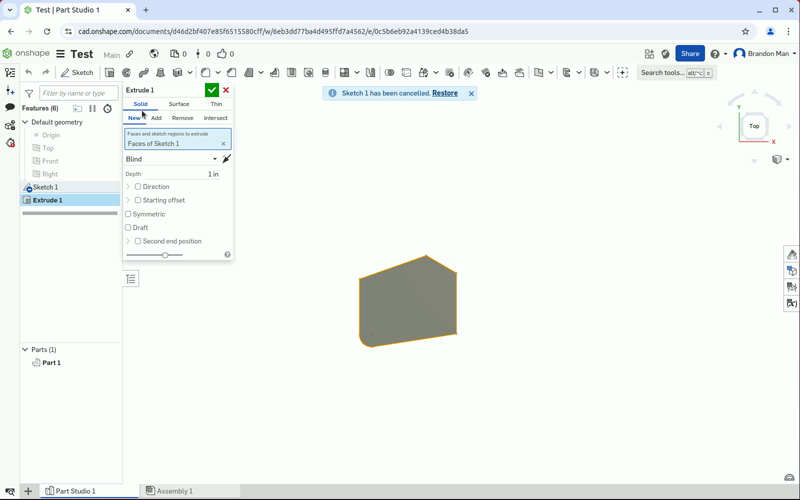
mouse_move(137, 120)
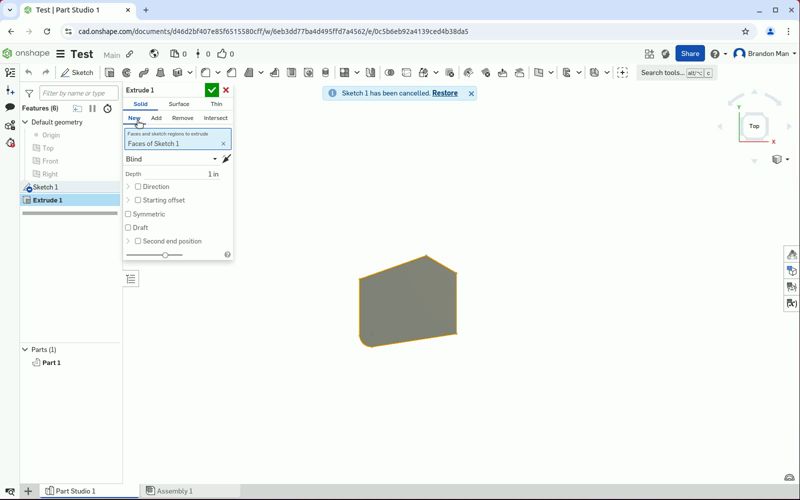
click(137, 120)
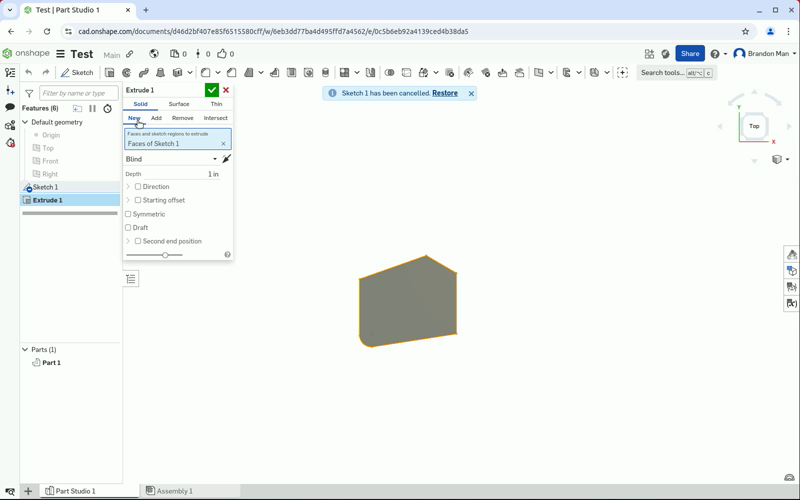
key(tab, 4)
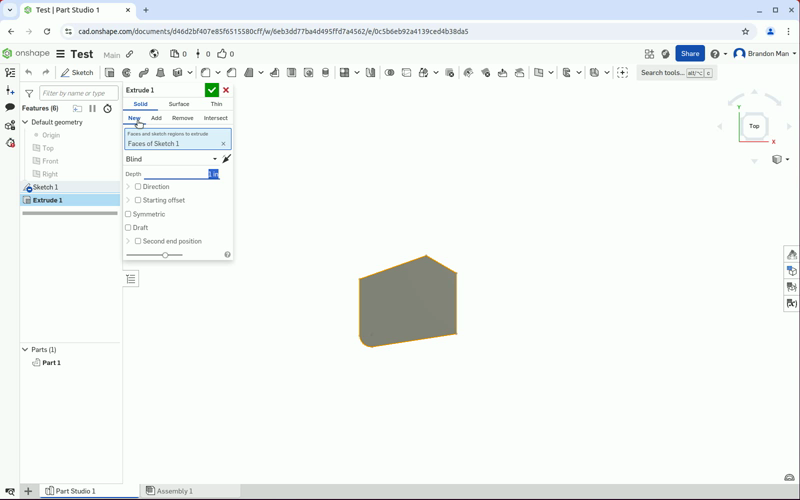
text(4.814)
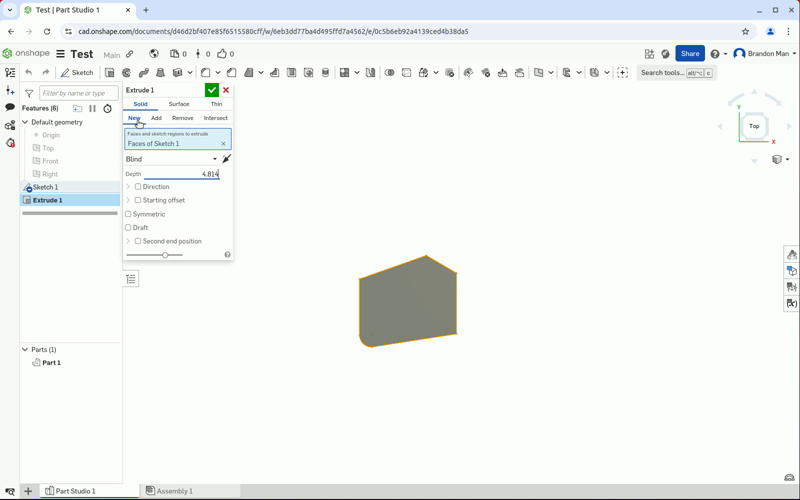
key(enter)
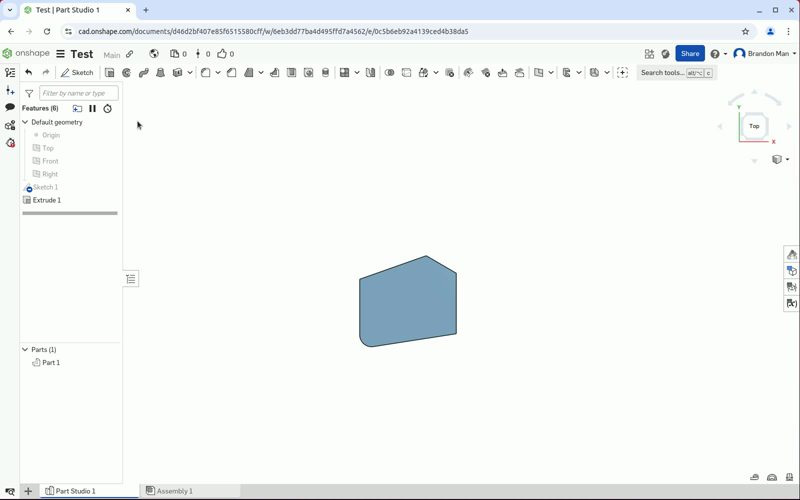
key(shift+h)
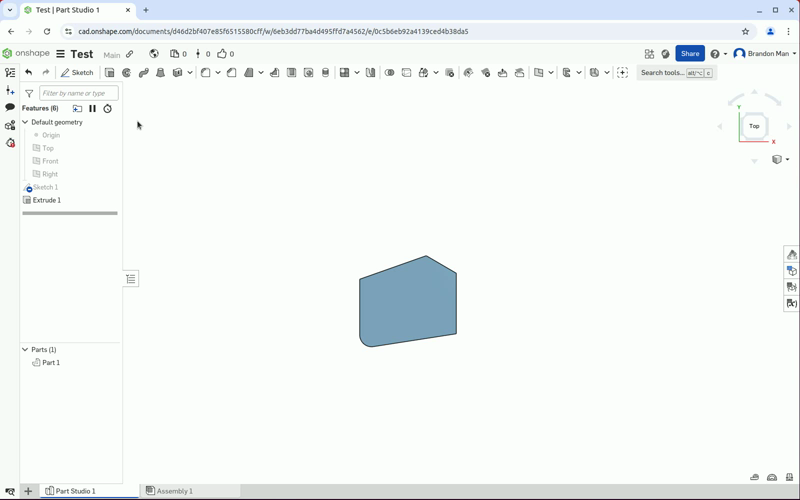
key(shift+h)
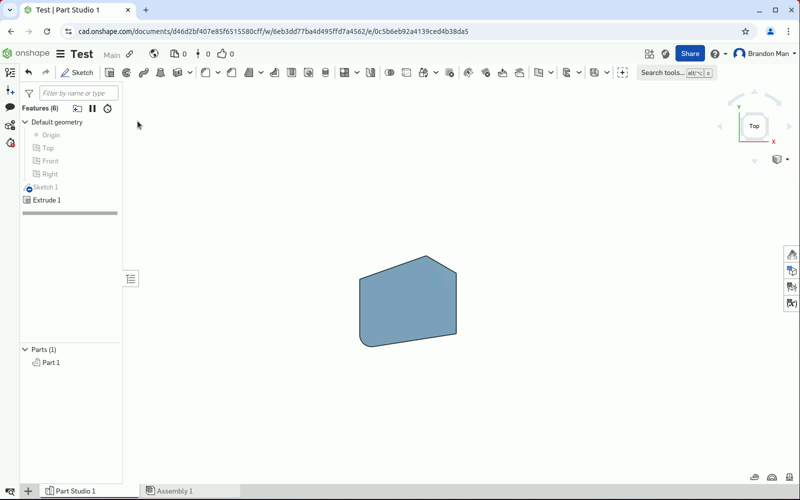
mouse_move(73, 189)
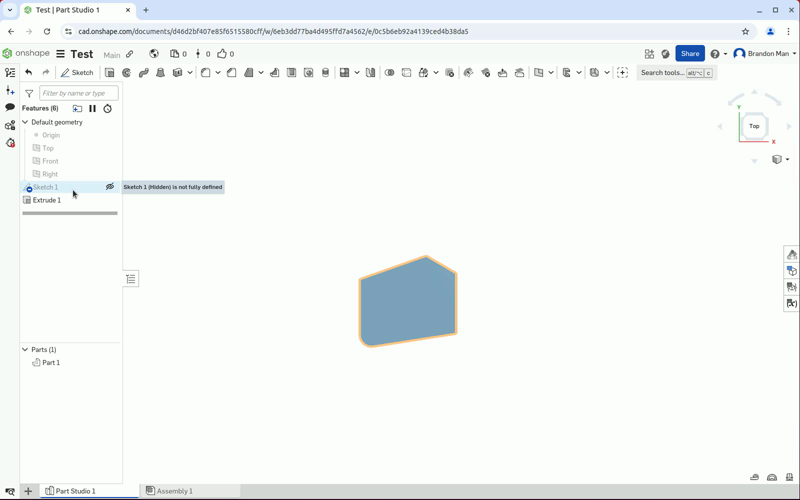
click(73, 189)
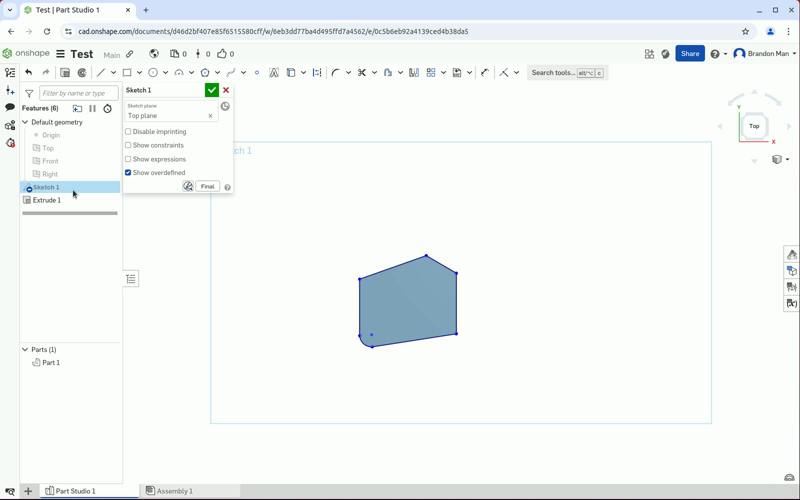
mouse_move(229, 92)
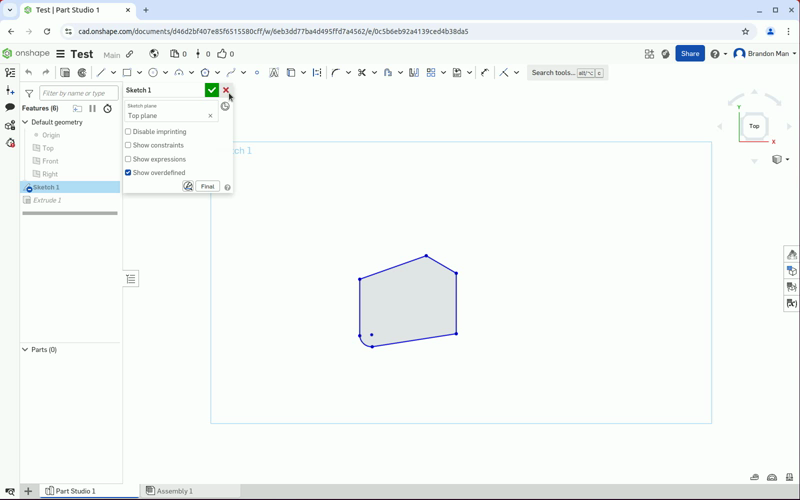
click(229, 92)
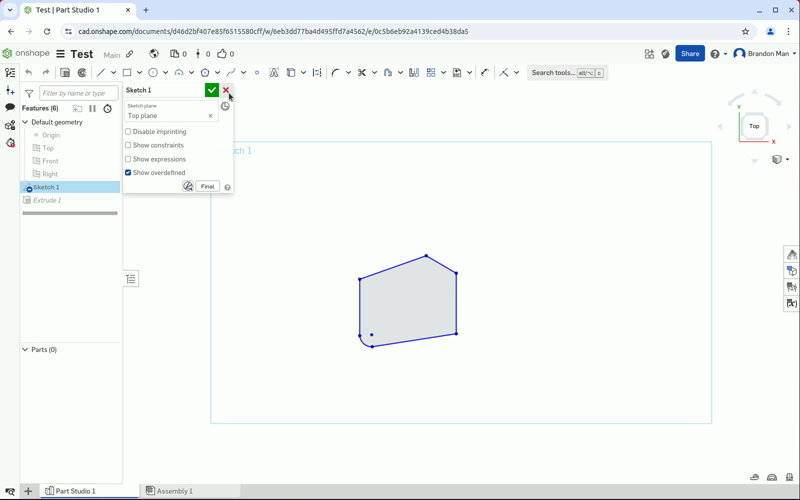
key(shift+s)
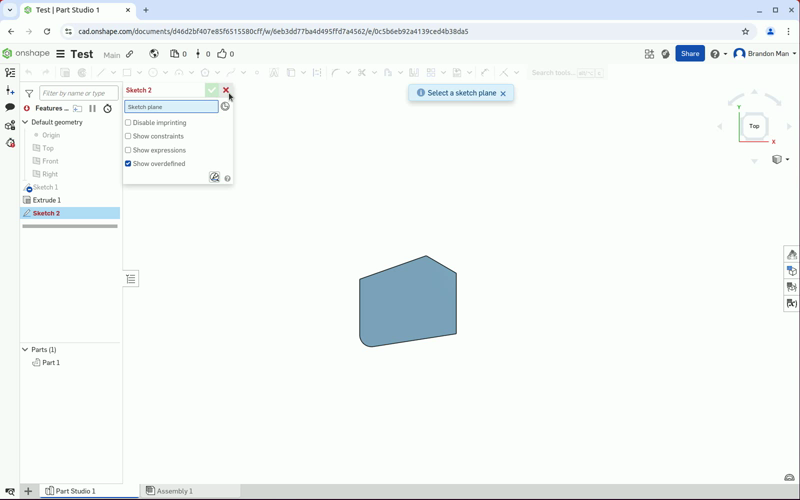
mouse_move(73, 150)
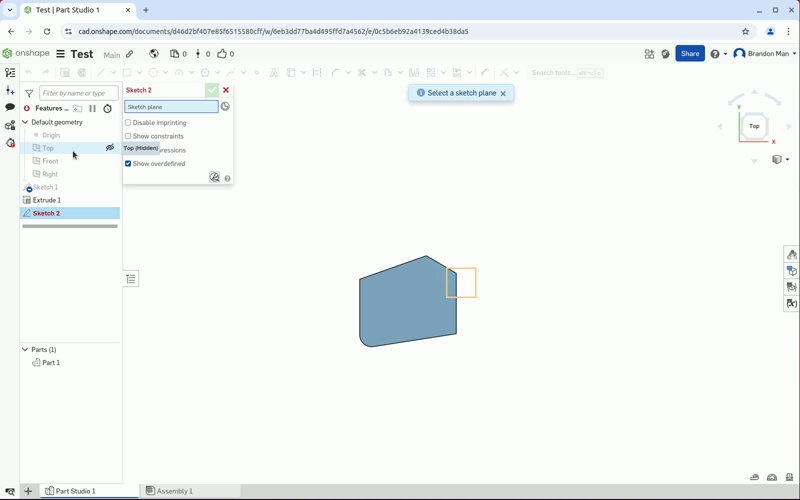
click(73, 150)
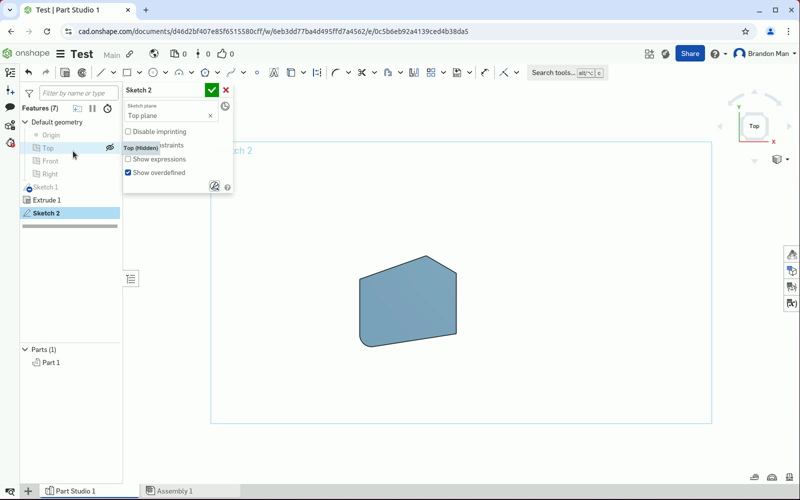
mouse_move(73, 352)
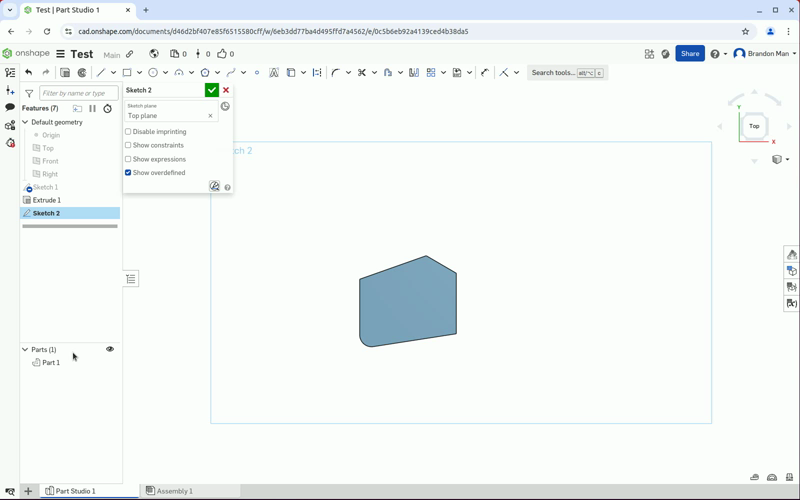
key(y)
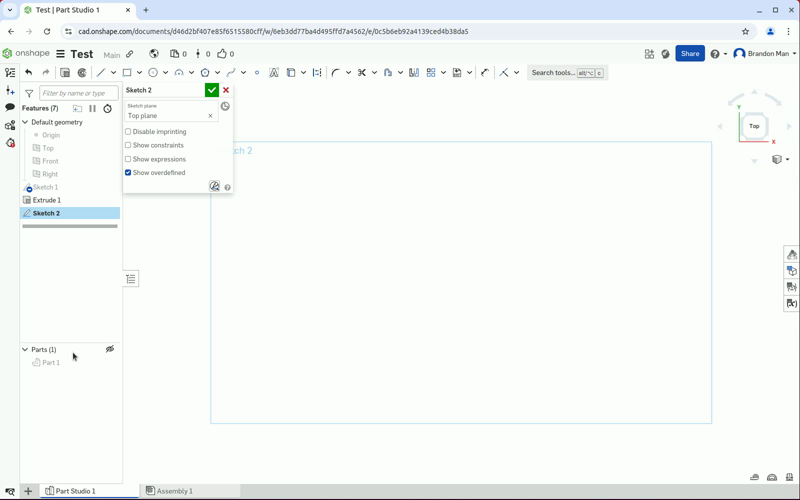
key(l)
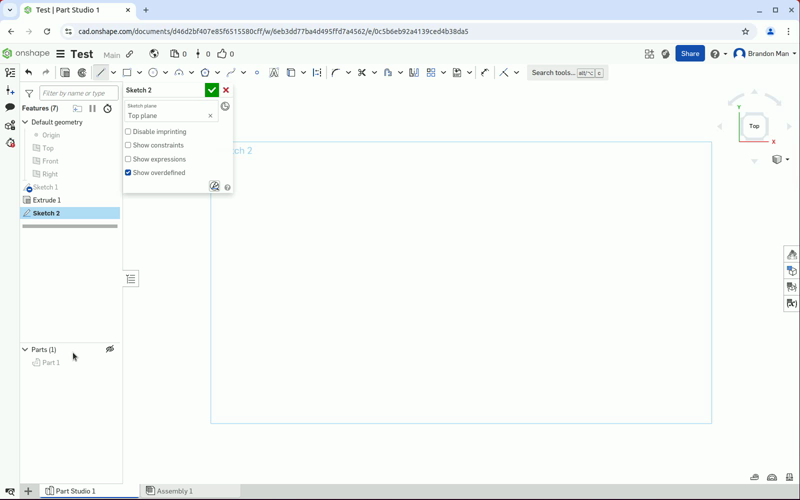
key_down(shift)
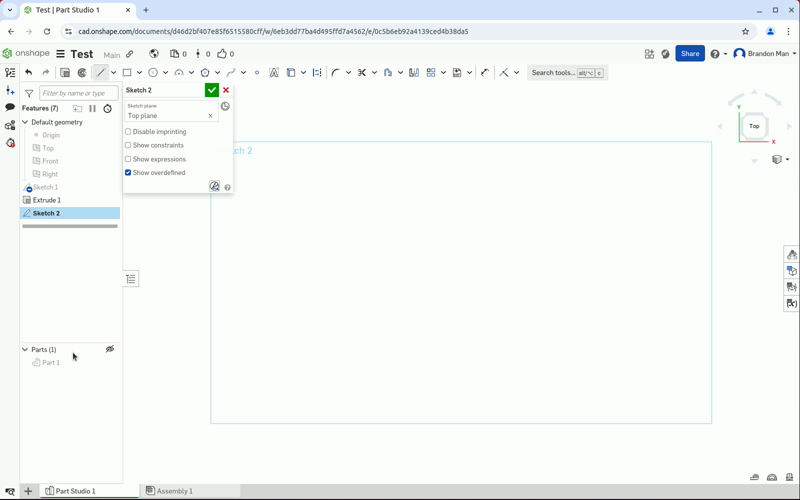
mouse_move(460, 207)
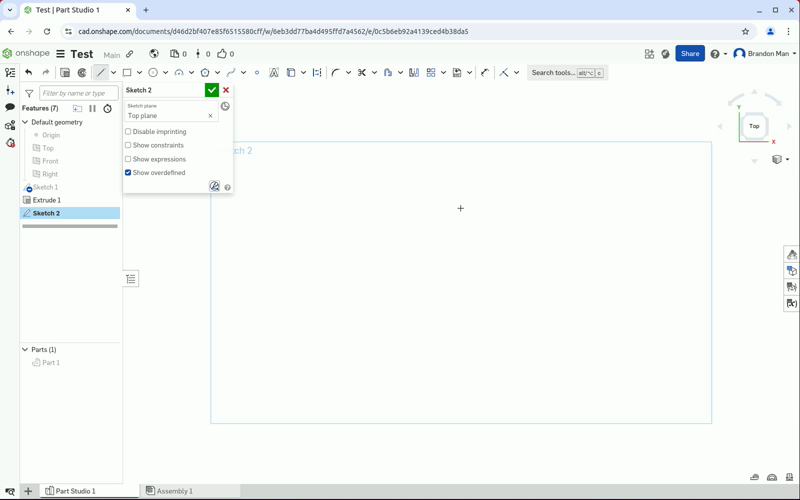
click(460, 207)
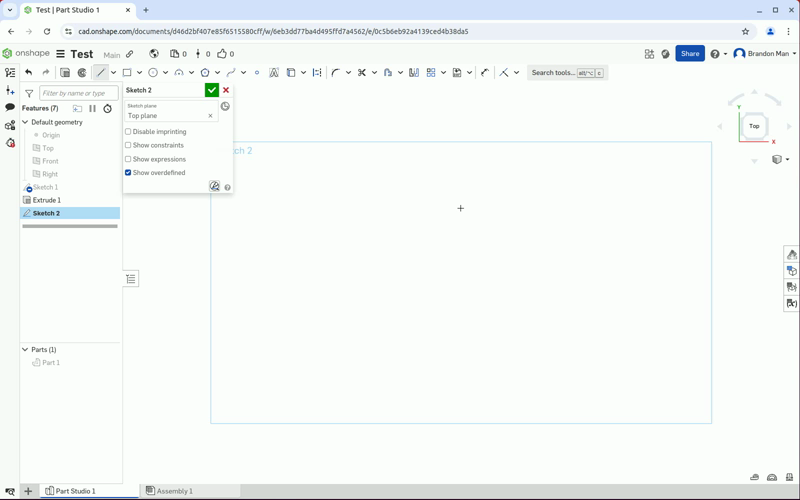
key_up(shift)
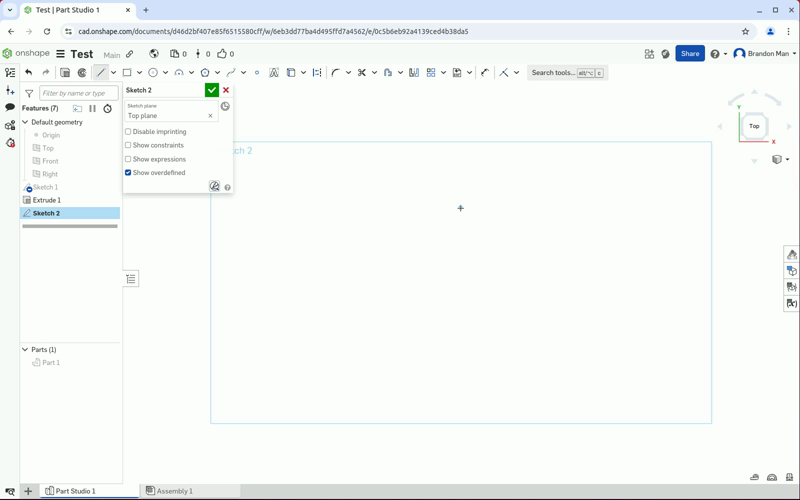
key_down(shift)
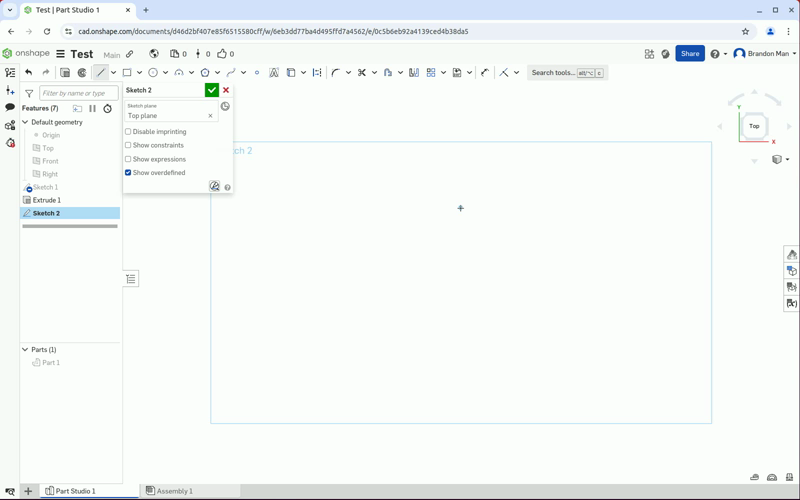
mouse_move(490, 207)
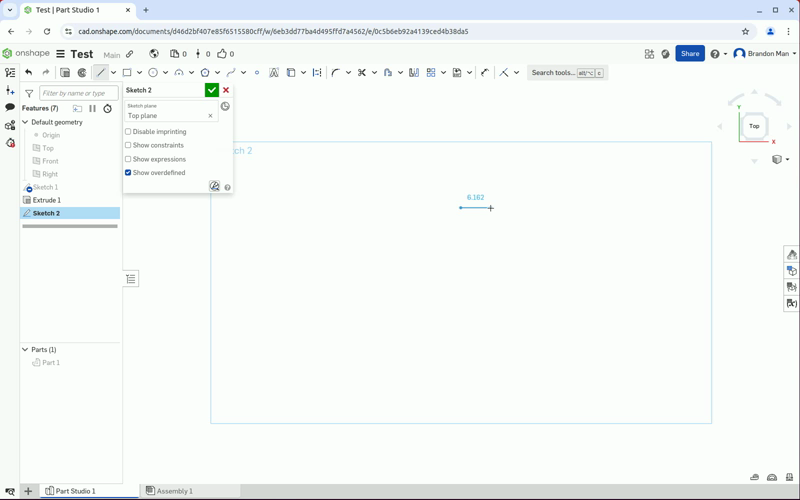
mouse_move(490, 237)
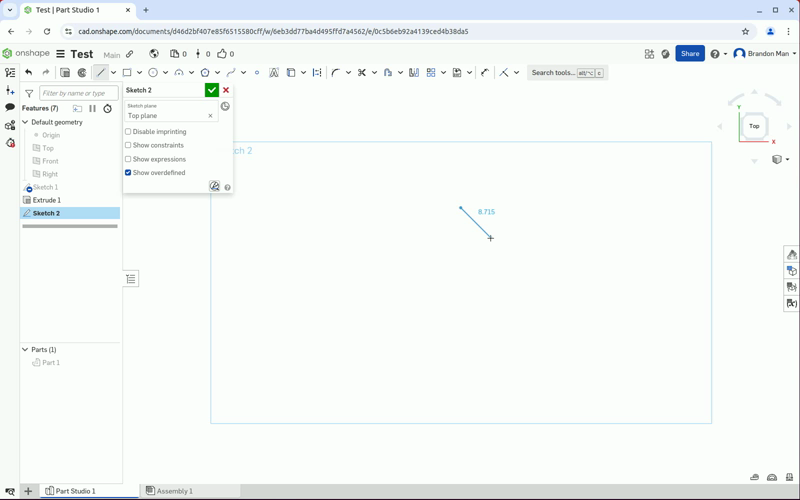
click(490, 237)
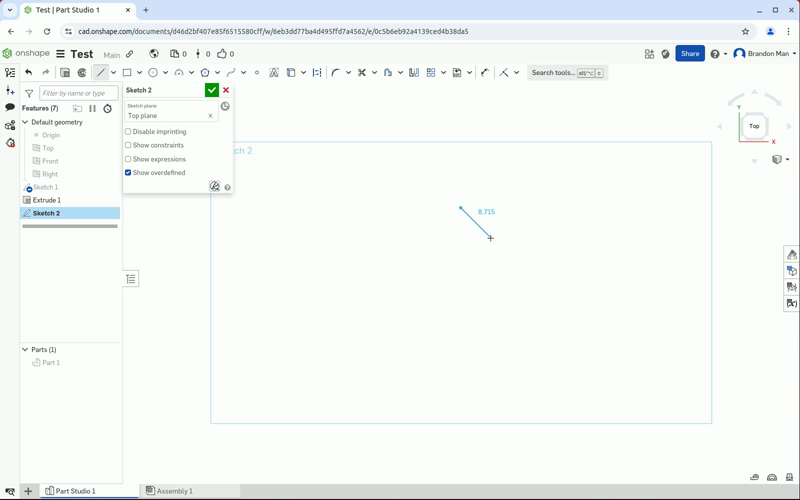
key_up(shift)
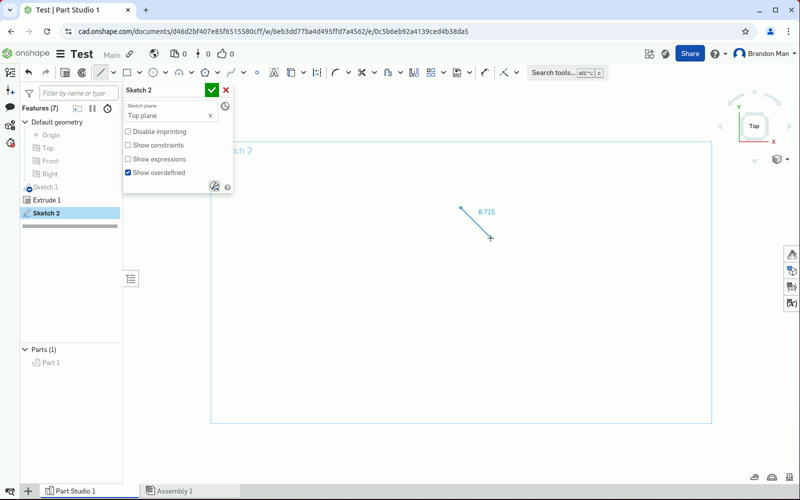
key_down(shift)
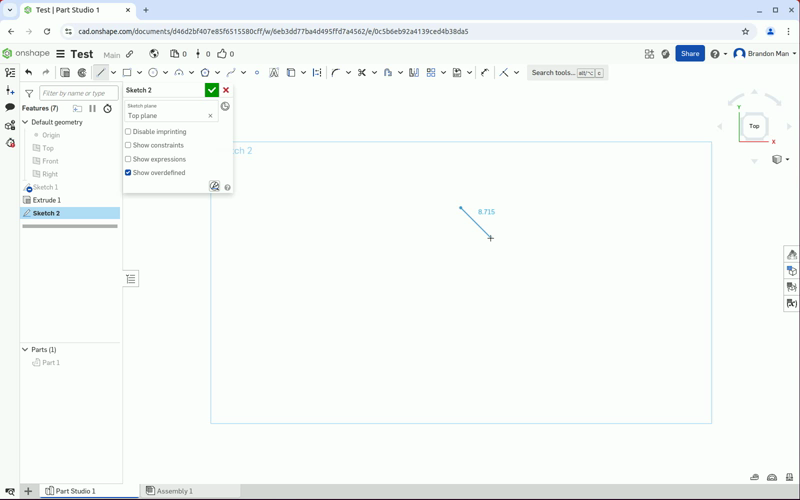
mouse_move(520, 237)
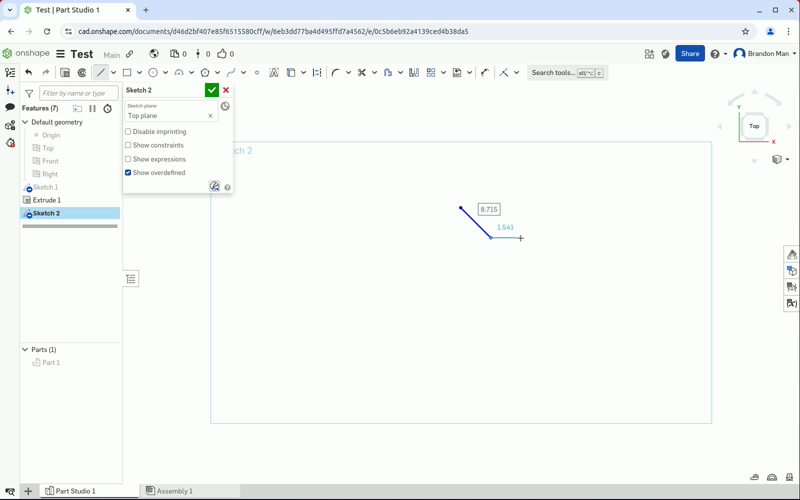
mouse_move(490, 268)
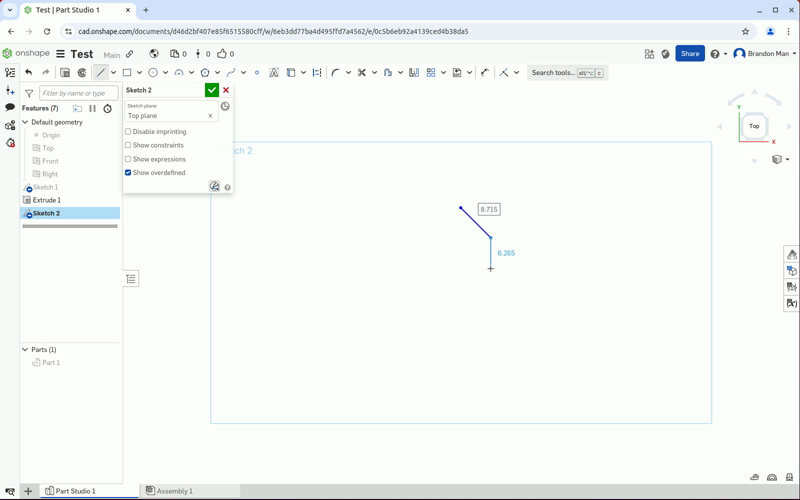
click(490, 268)
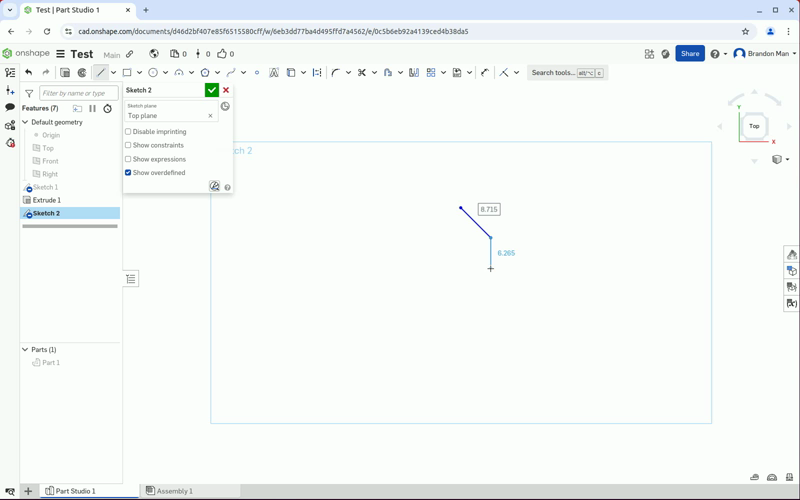
key_up(shift)
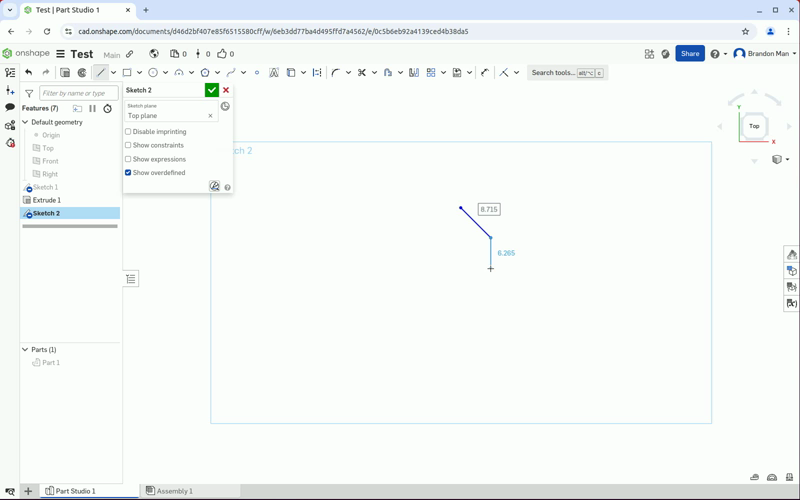
key_down(shift)
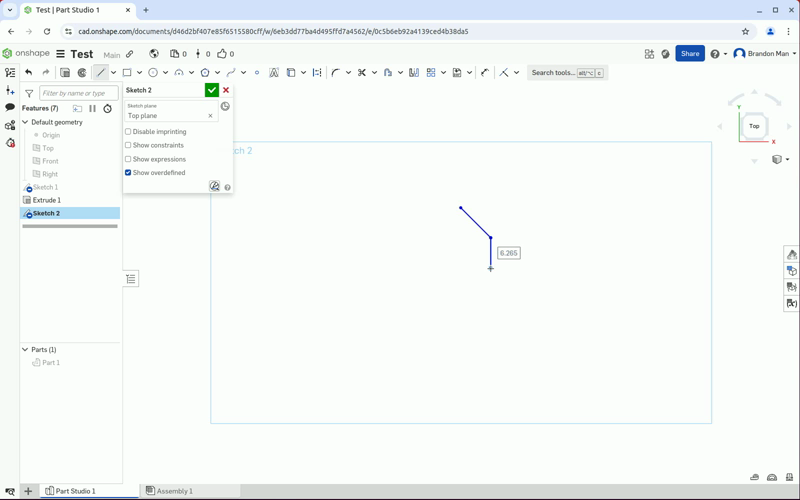
mouse_move(520, 268)
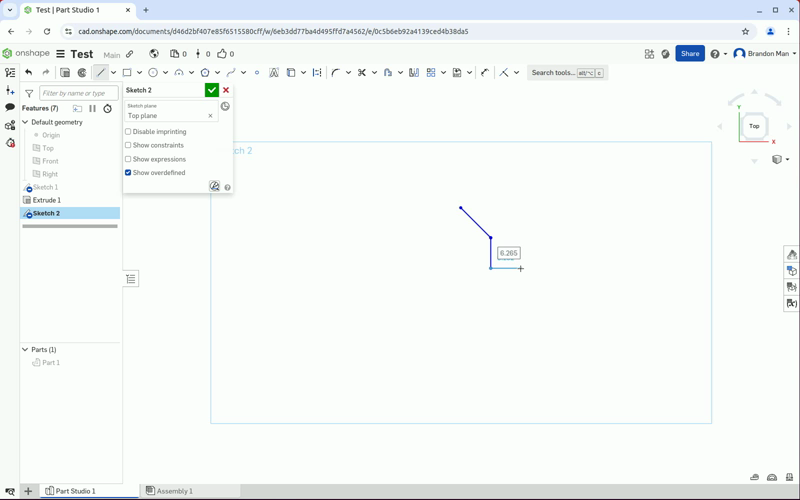
mouse_move(542, 268)
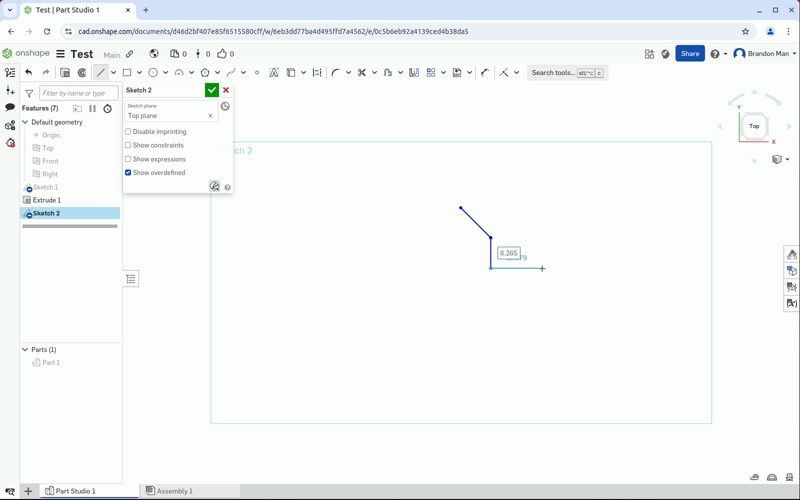
click(542, 268)
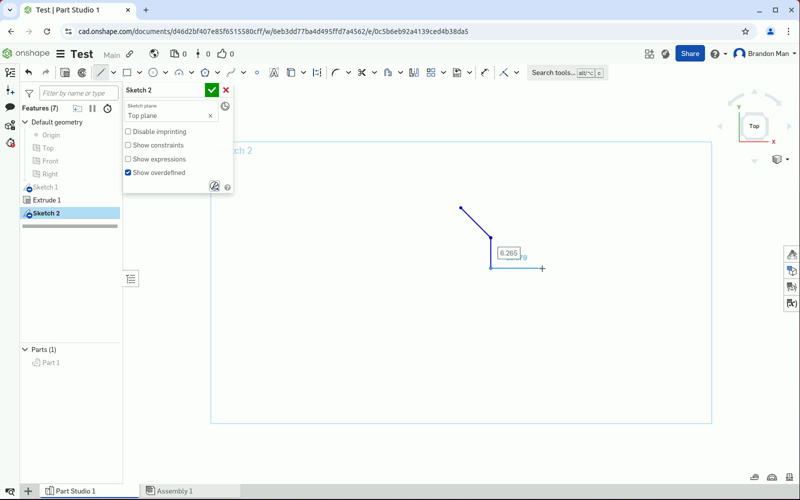
key_up(shift)
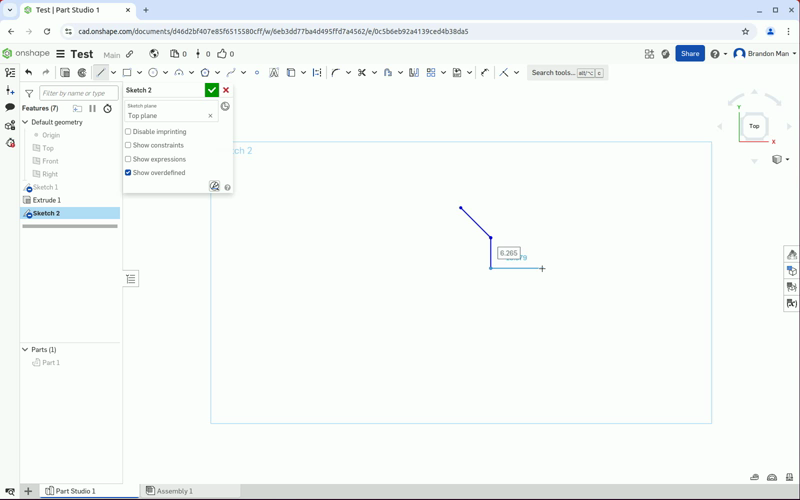
key_down(shift)
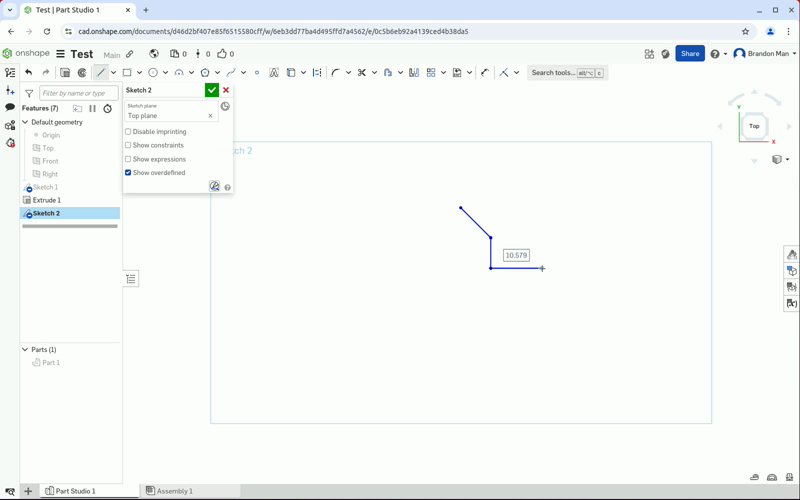
mouse_move(572, 268)
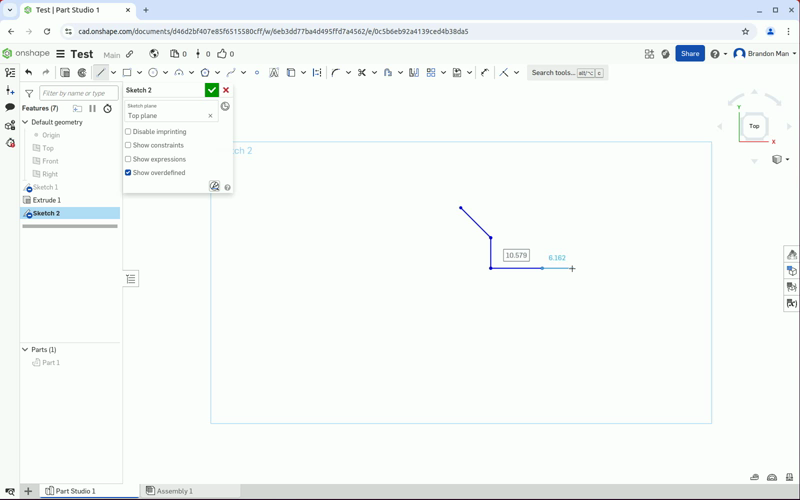
mouse_move(542, 225)
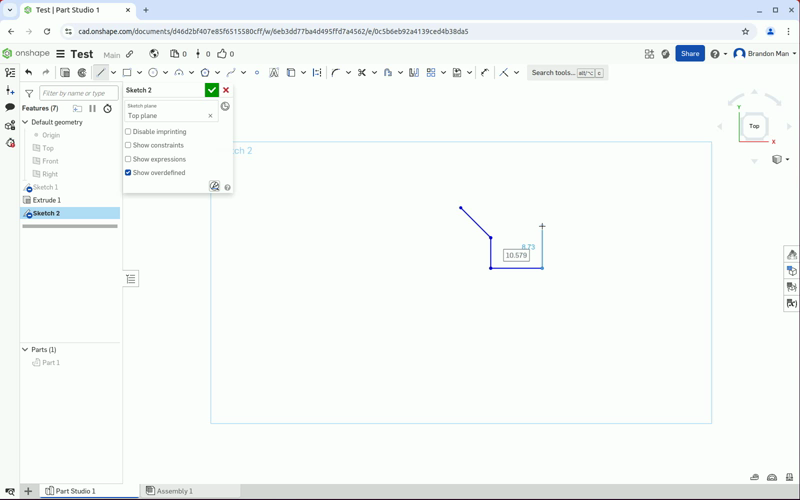
click(542, 225)
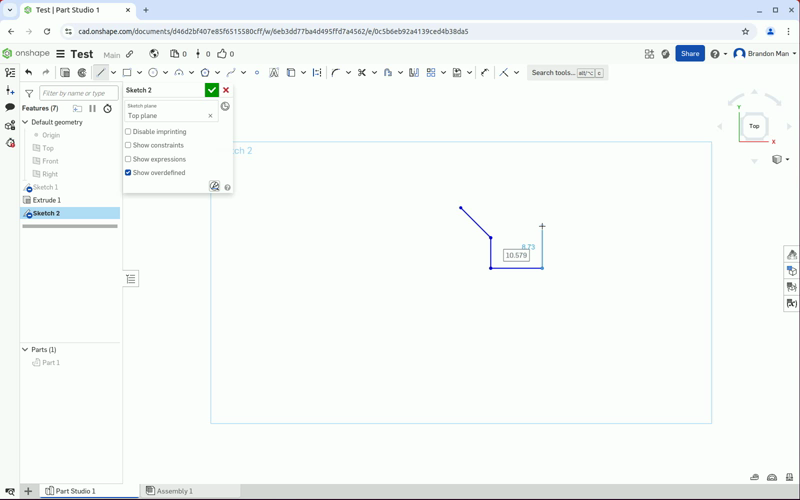
key_up(shift)
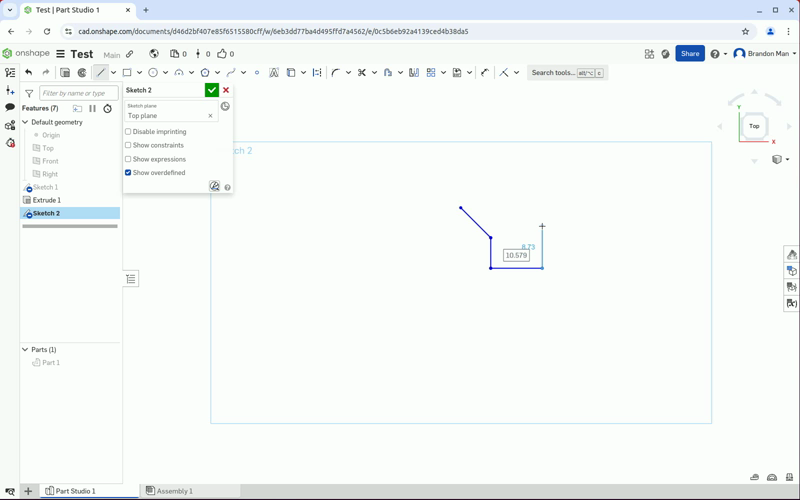
key_down(shift)
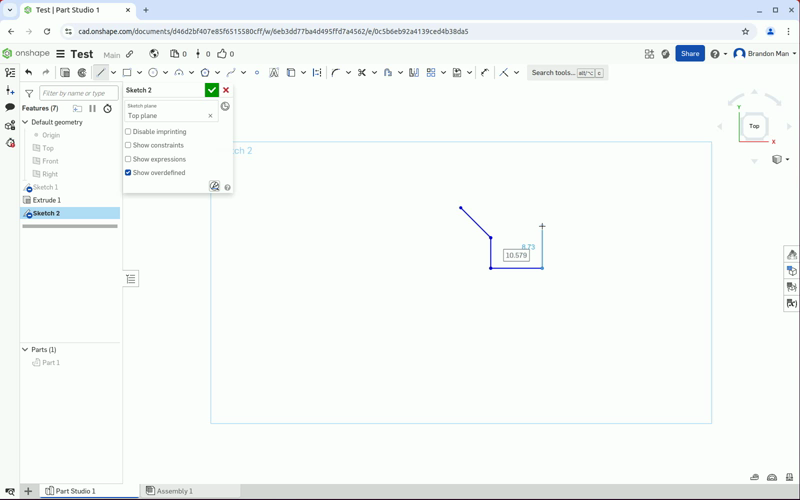
mouse_move(572, 225)
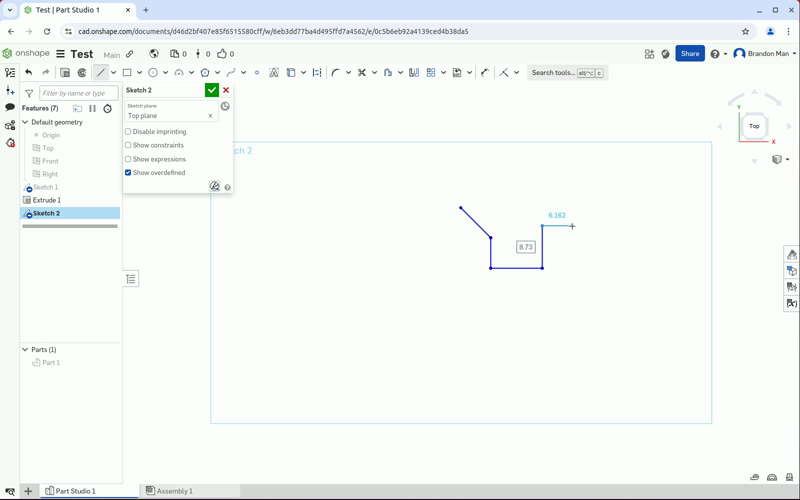
mouse_move(573, 213)
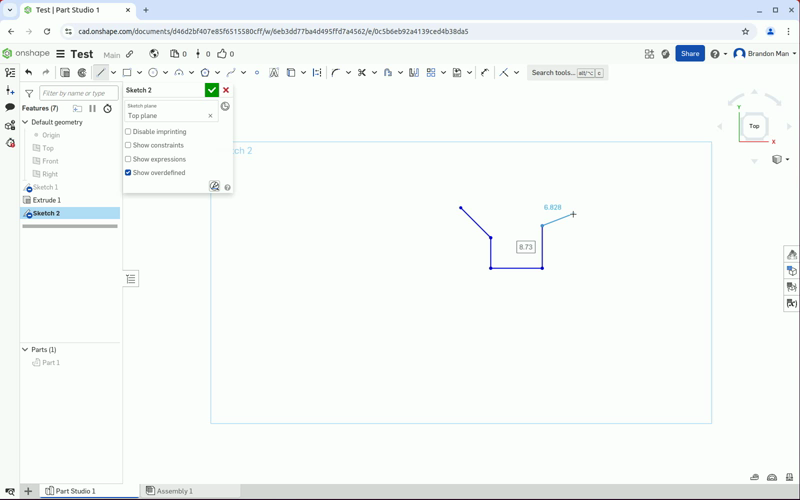
click(573, 213)
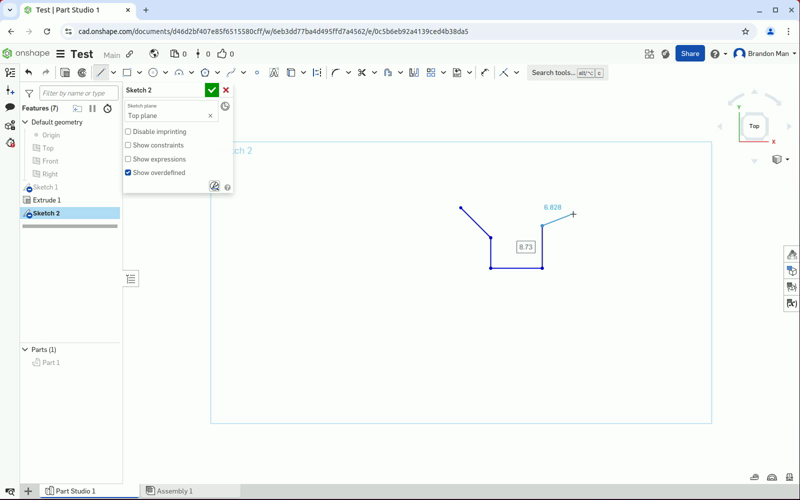
key_up(shift)
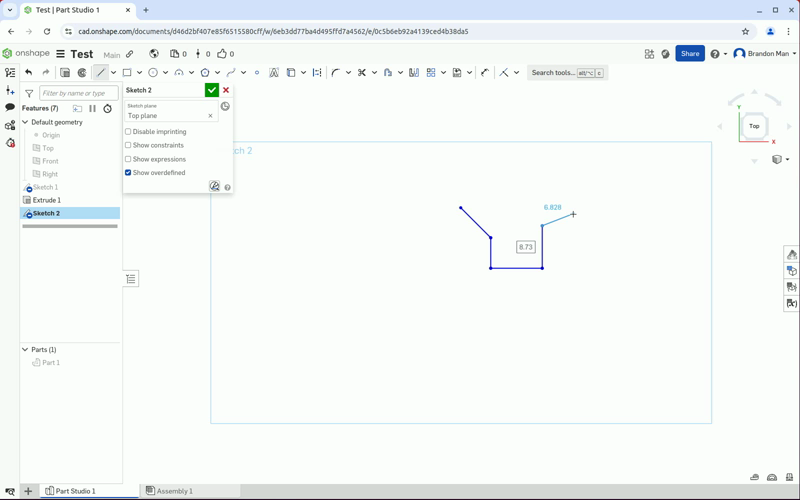
key_down(shift)
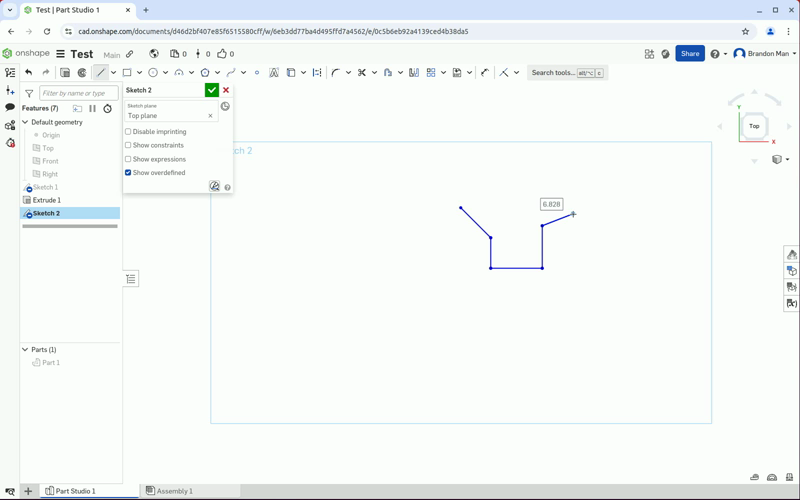
mouse_move(589, 213)
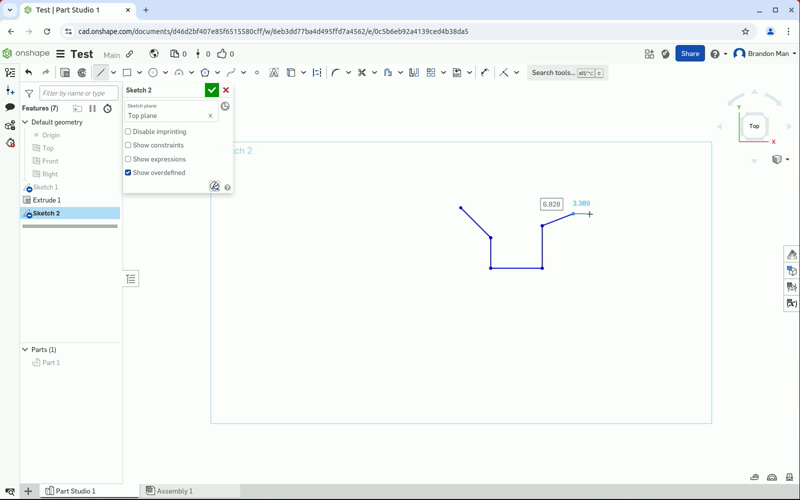
mouse_move(542, 178)
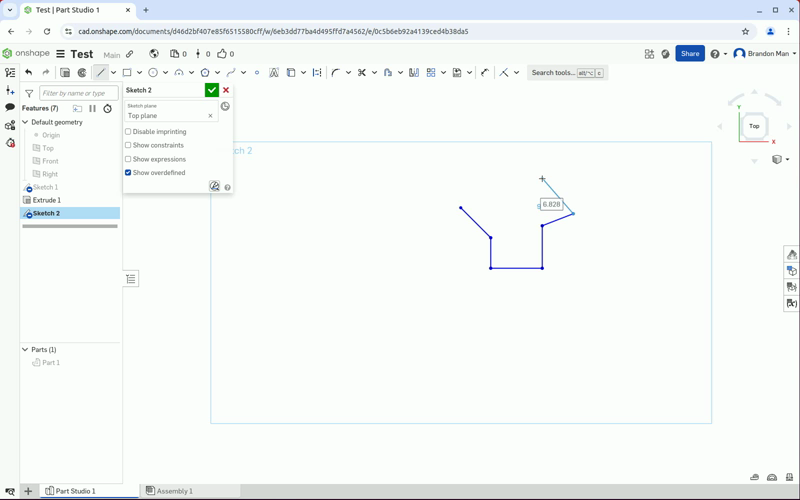
click(542, 178)
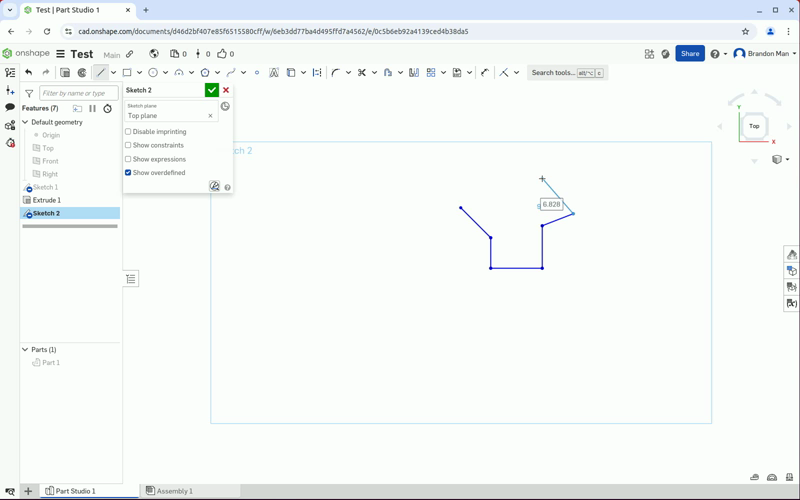
key_up(shift)
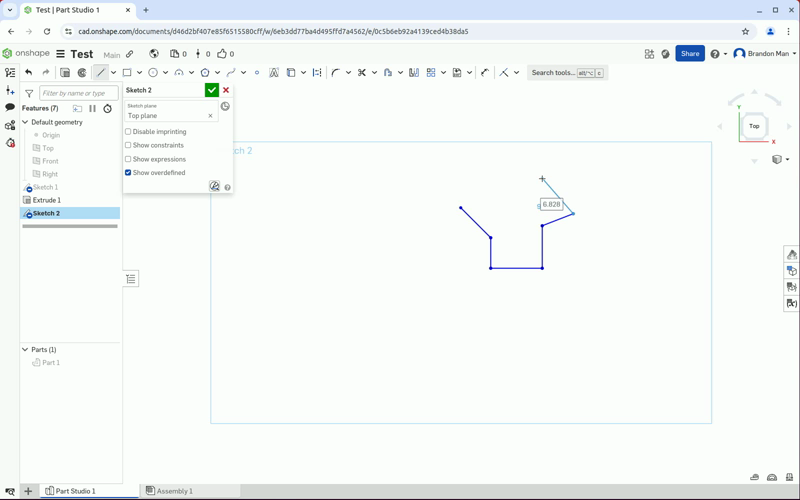
key_down(shift)
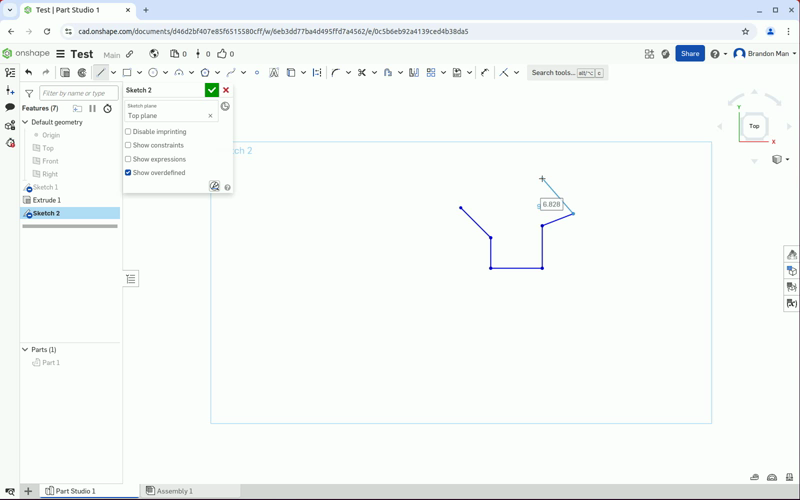
mouse_move(572, 178)
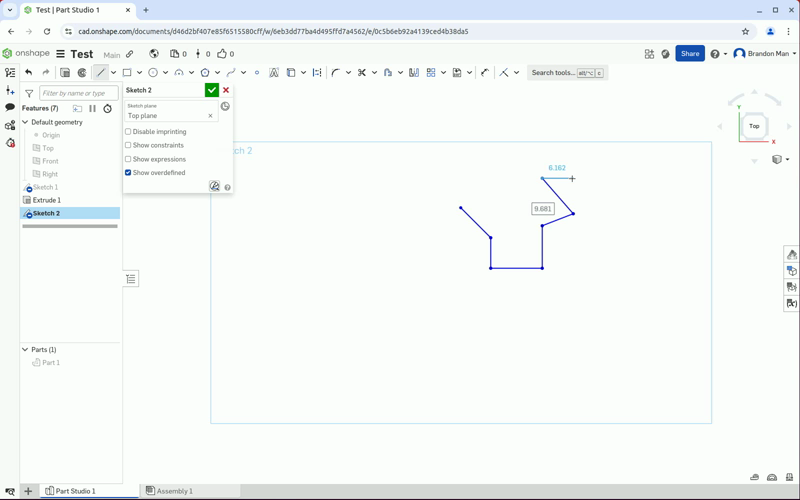
mouse_move(490, 178)
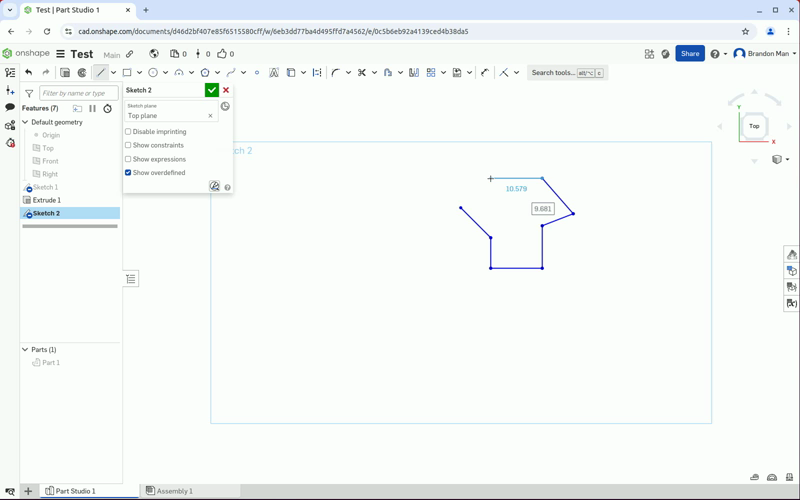
click(490, 178)
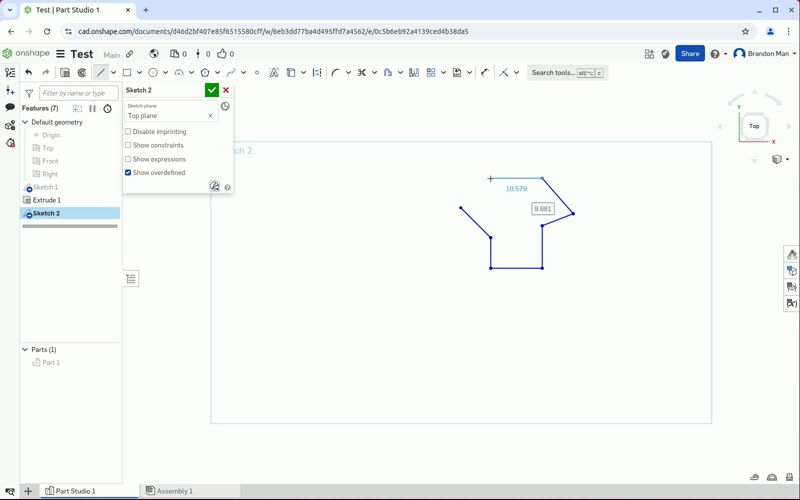
key_up(shift)
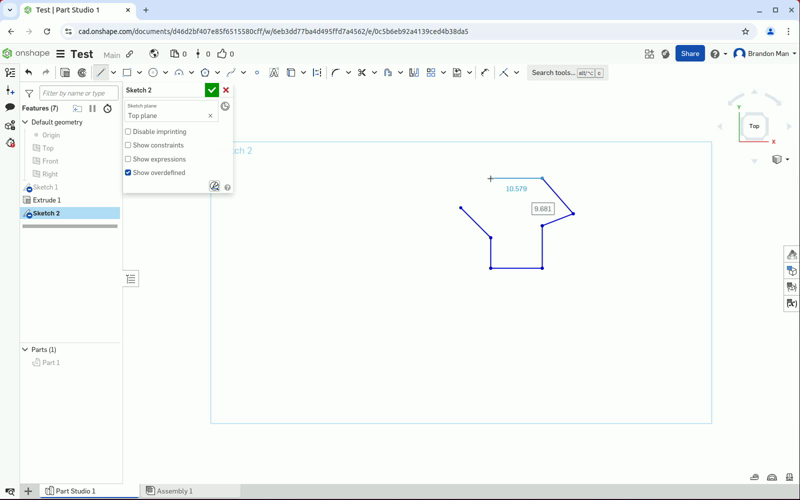
mouse_move(520, 178)
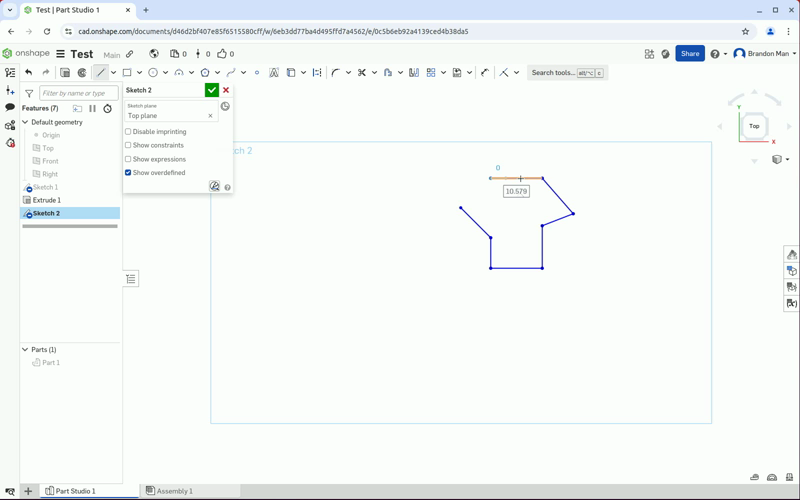
key_down(shift)
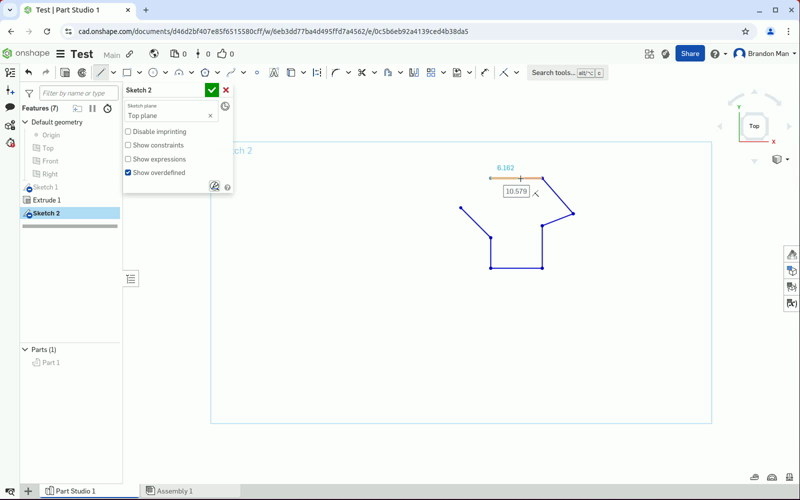
mouse_move(460, 207)
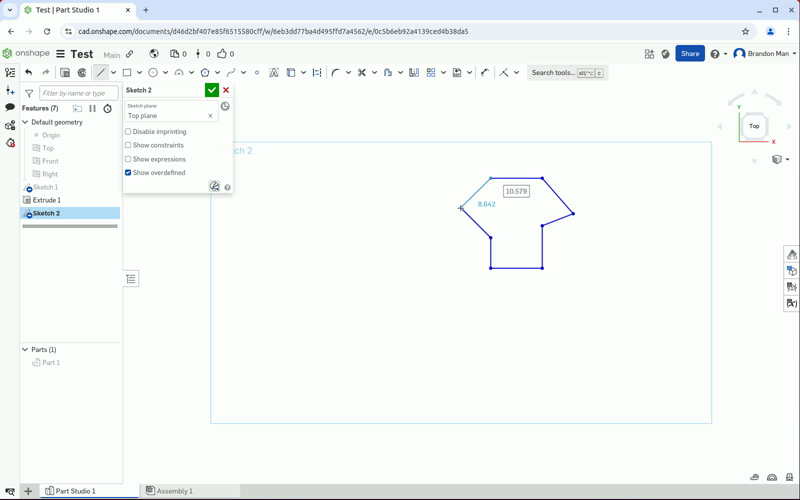
key_up(shift)
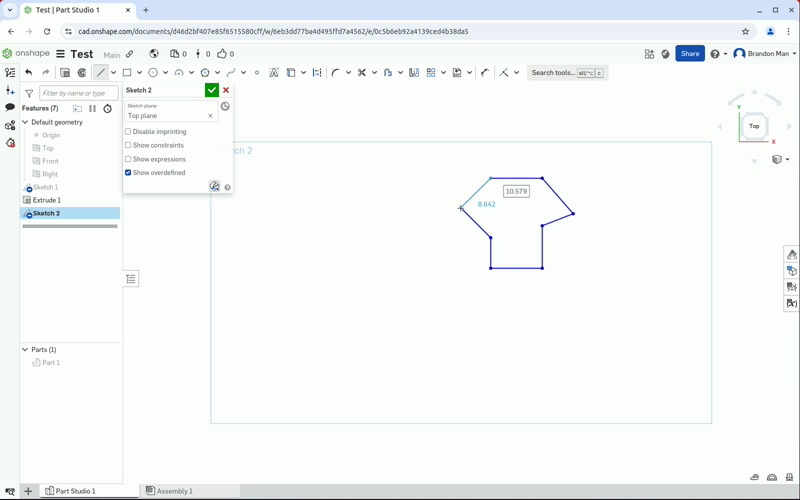
click(460, 207)
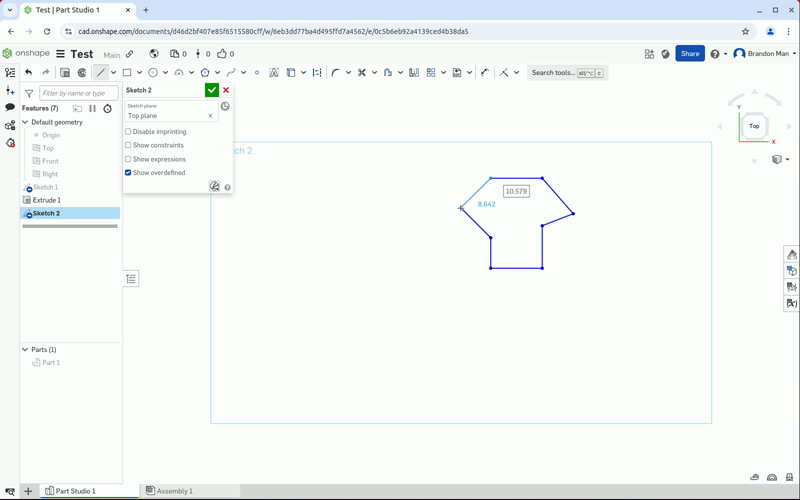
key(esc)
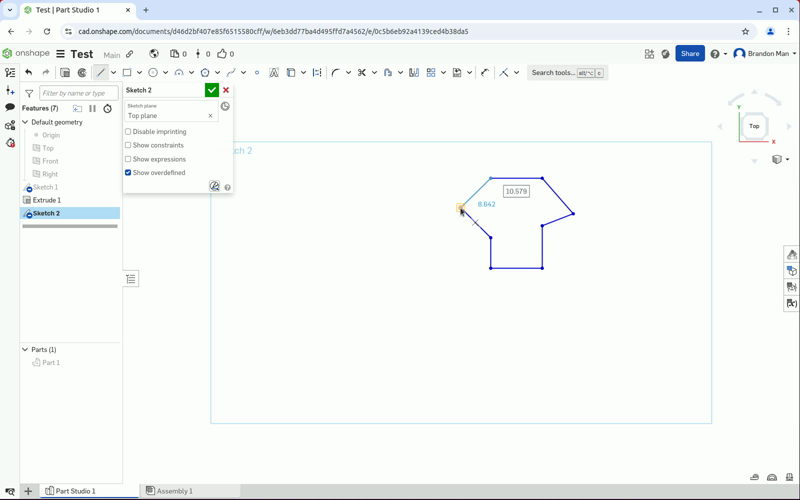
mouse_move(501, 241)
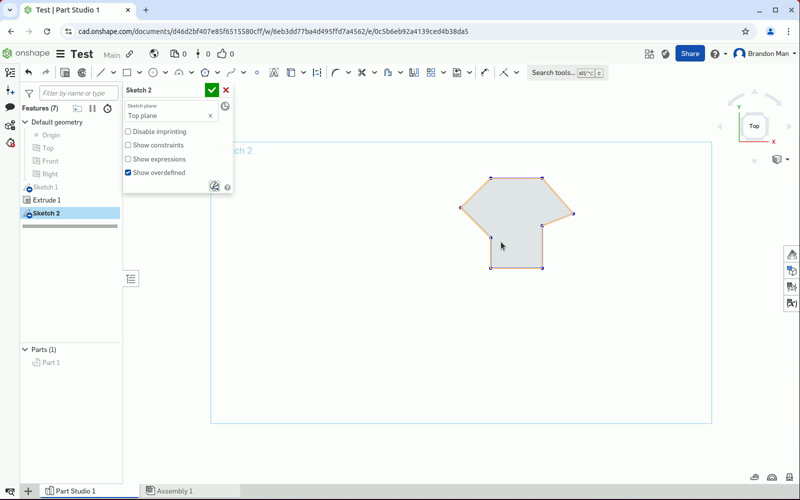
click(501, 241)
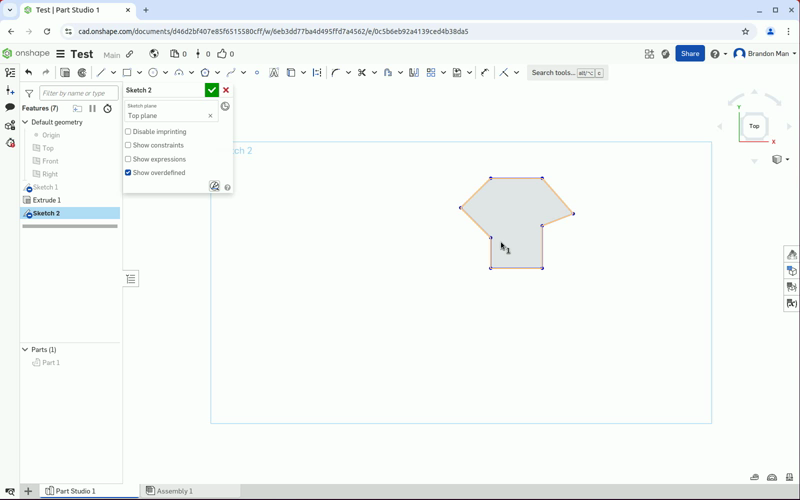
mouse_move(73, 352)
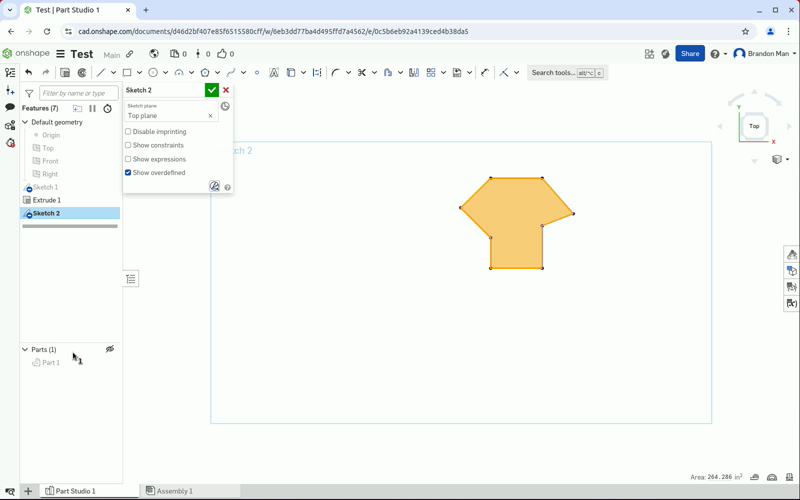
key(shift+y)
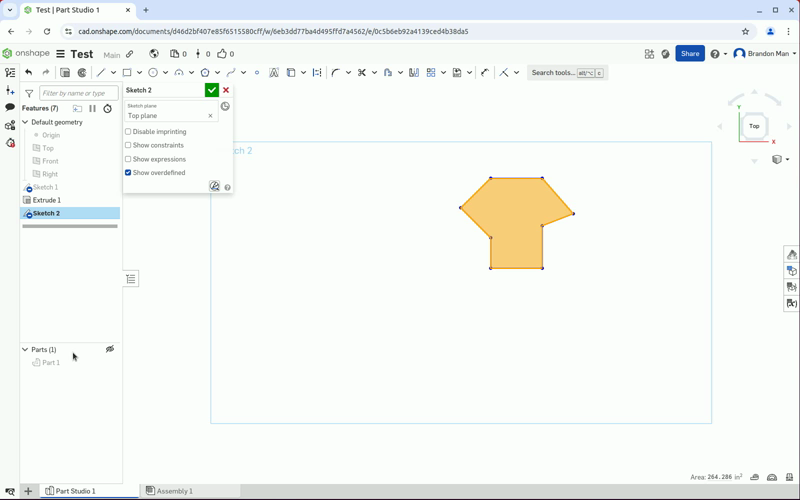
key(shift+e)
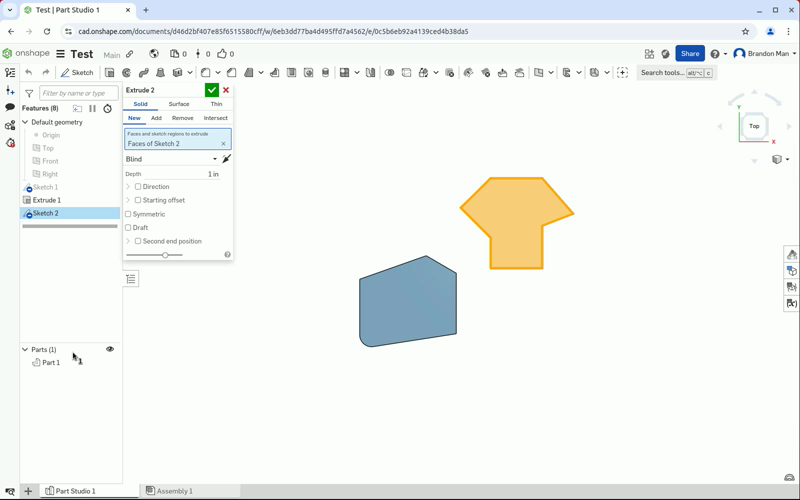
mouse_move(143, 106)
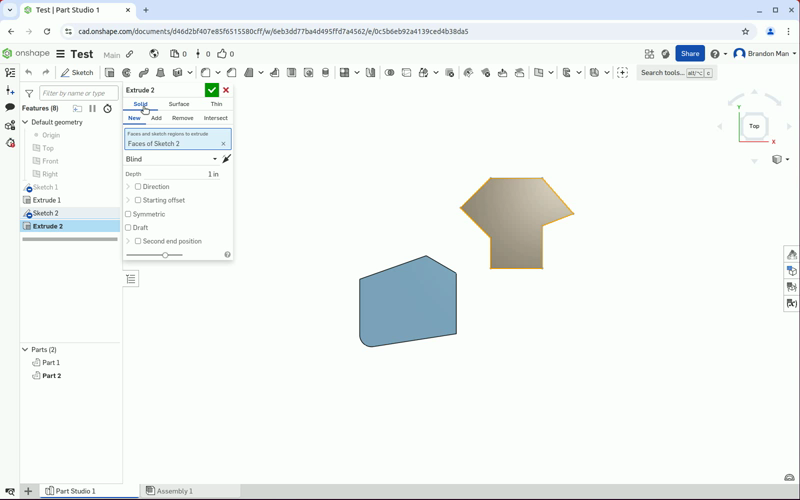
click(143, 106)
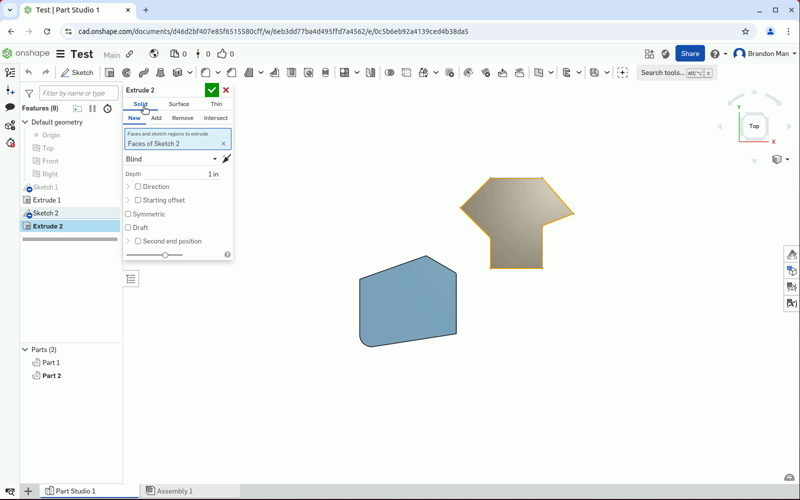
mouse_move(137, 120)
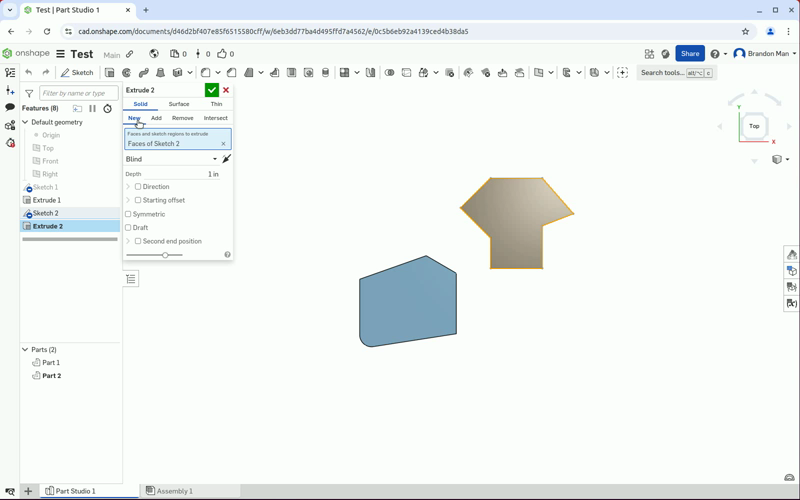
click(137, 120)
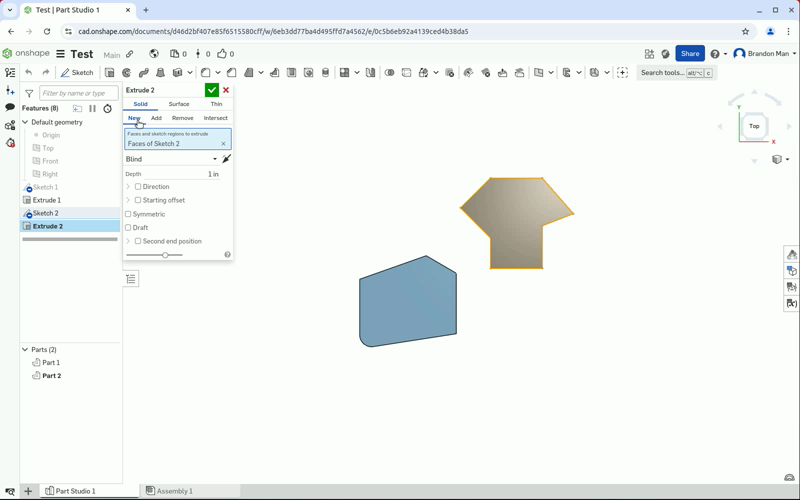
key(tab, 4)
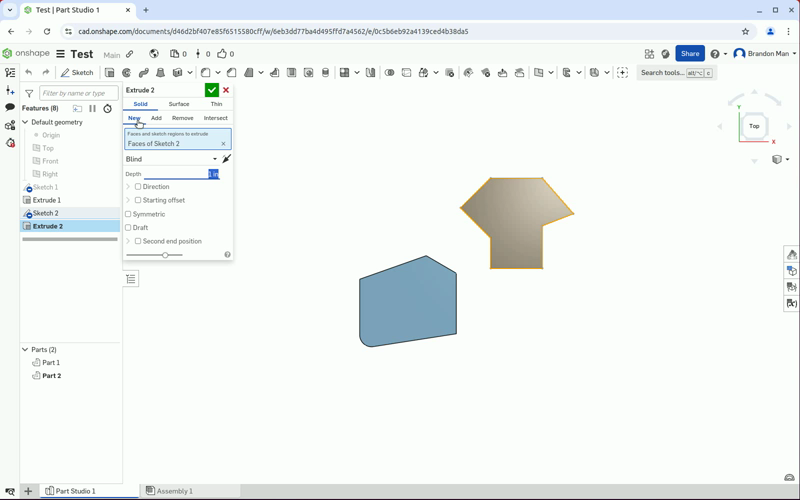
text(4.814)
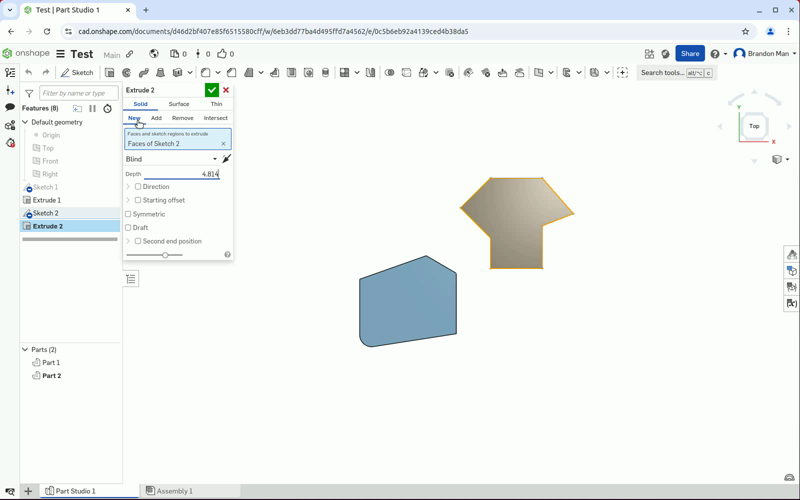
key(enter)
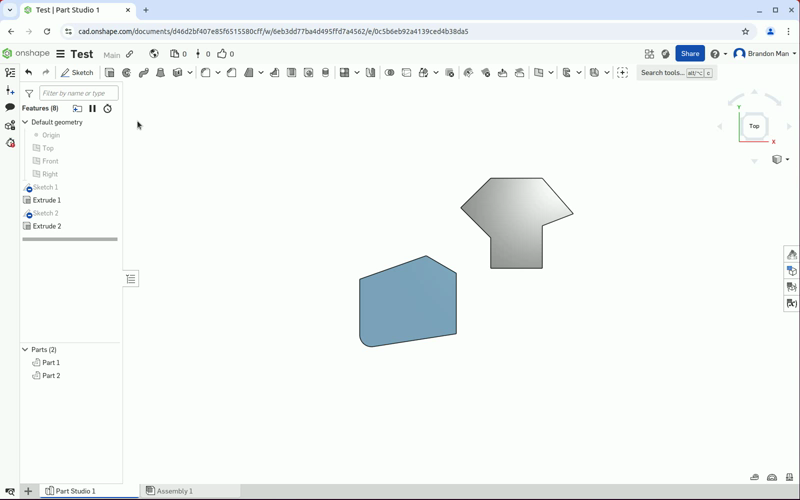
key(shift+h)
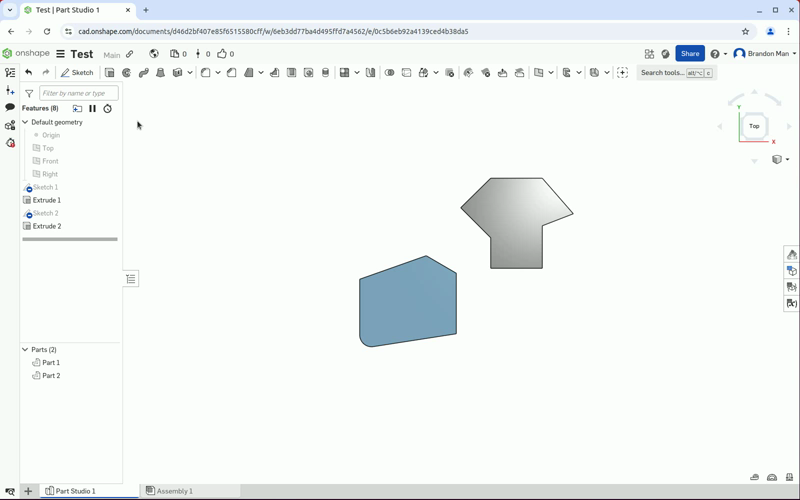
key(shift+h)
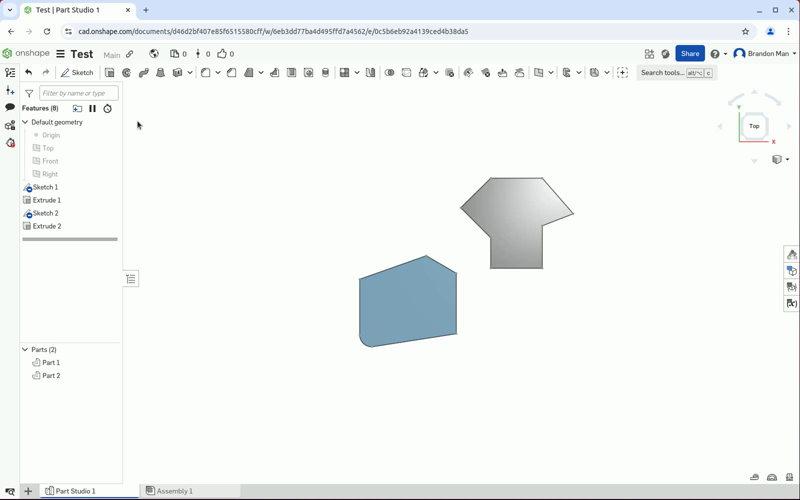
key(shift+7)
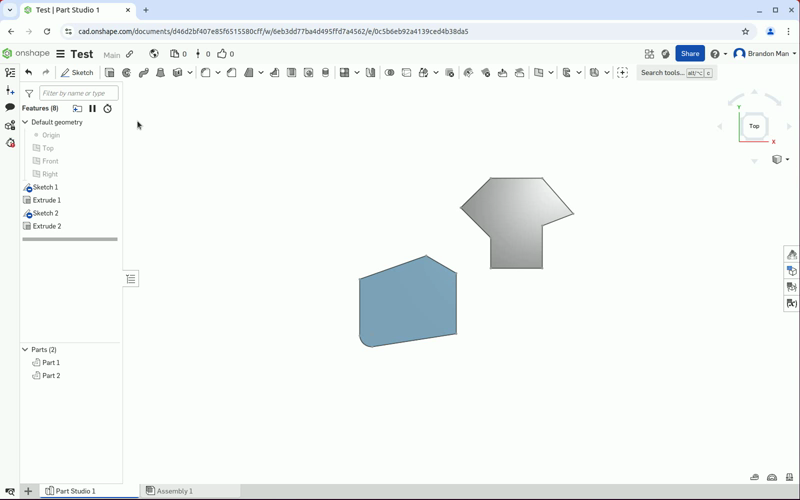
key(up, 3)
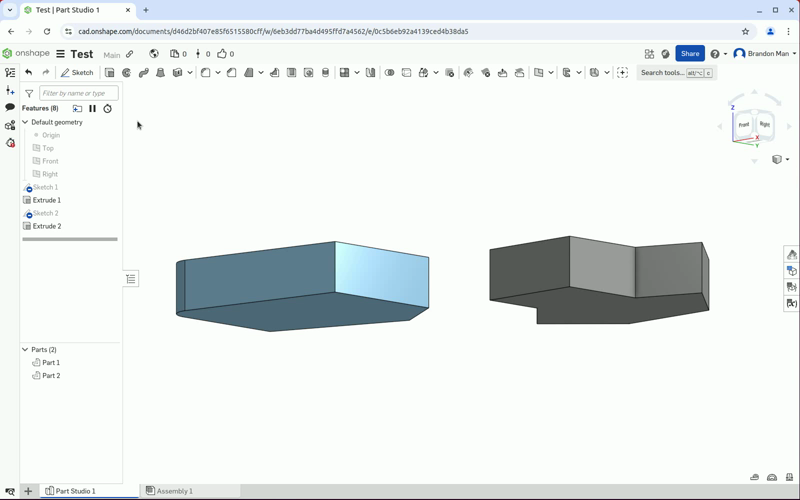
key(left, 3)
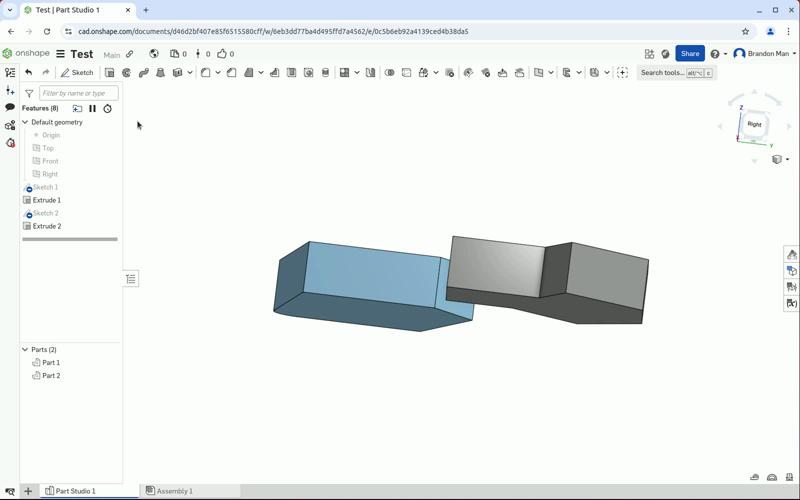
key(right, 3)
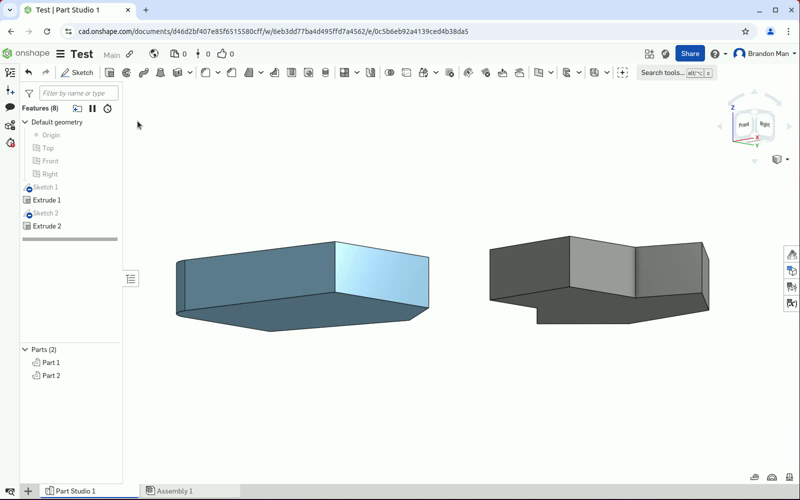
key(down, 3)
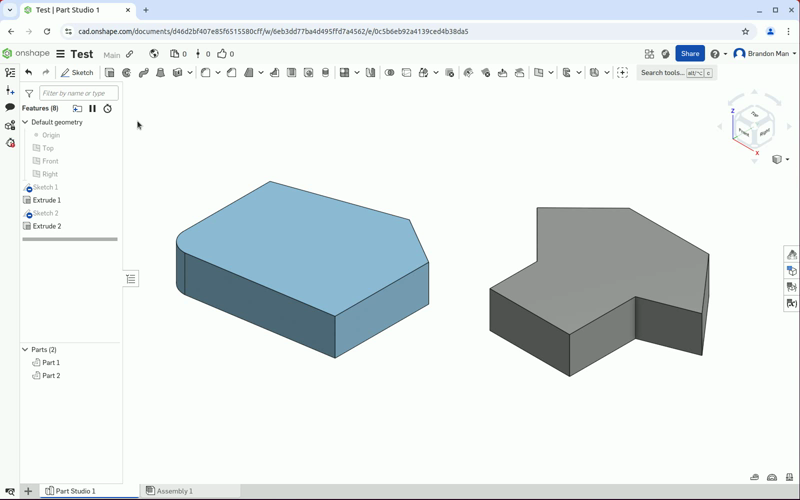
mouse_move(73, 189)
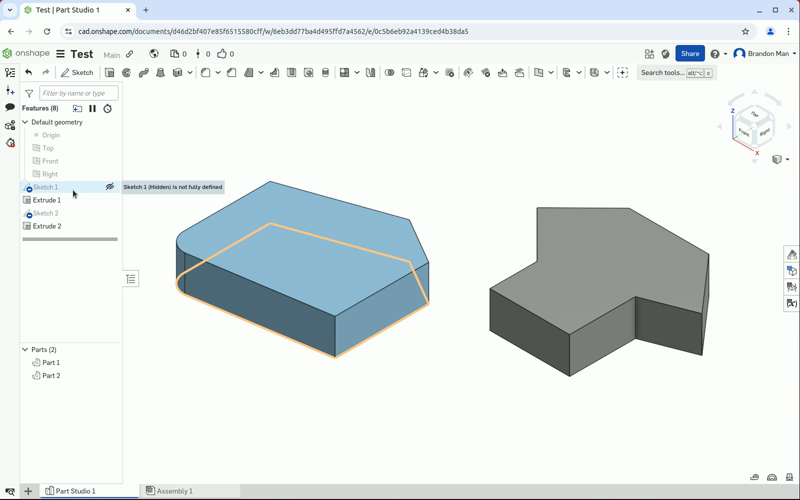
click(73, 189)